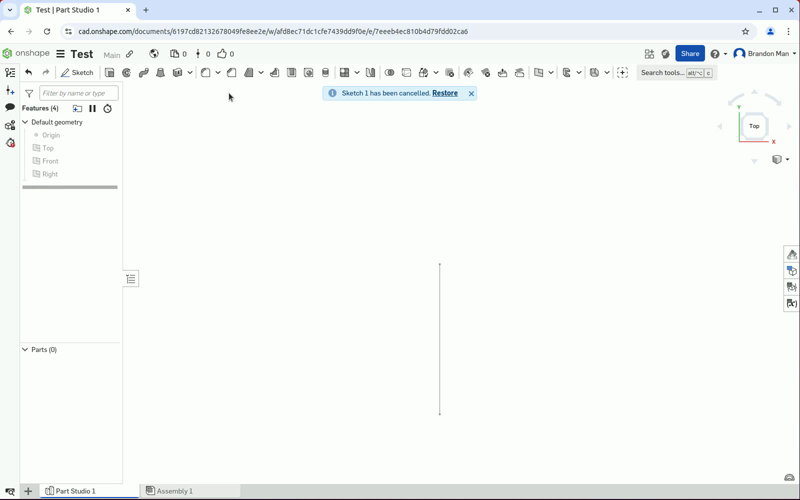
key(shift+h)
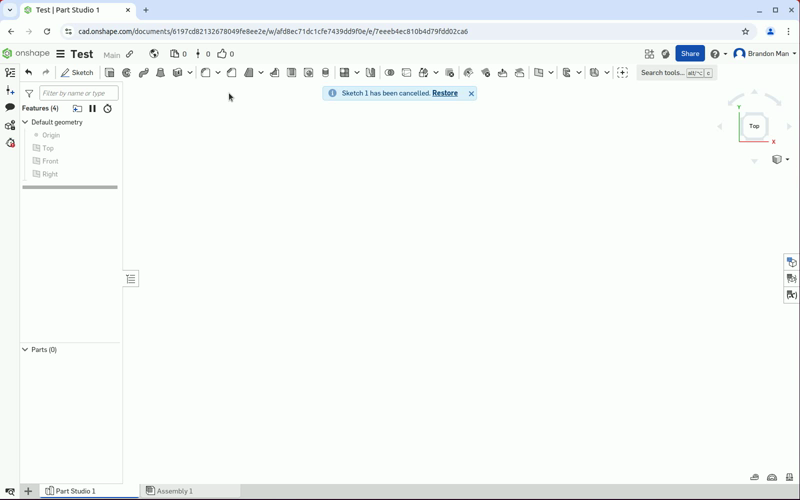
mouse_move(73, 352)
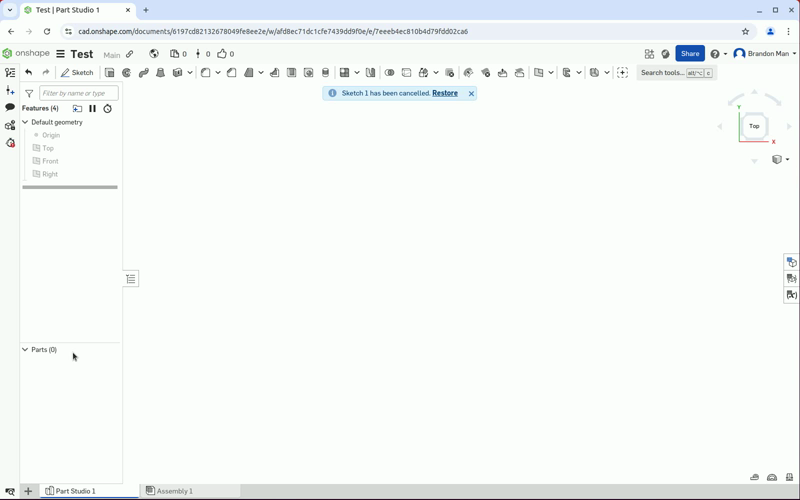
key(y)
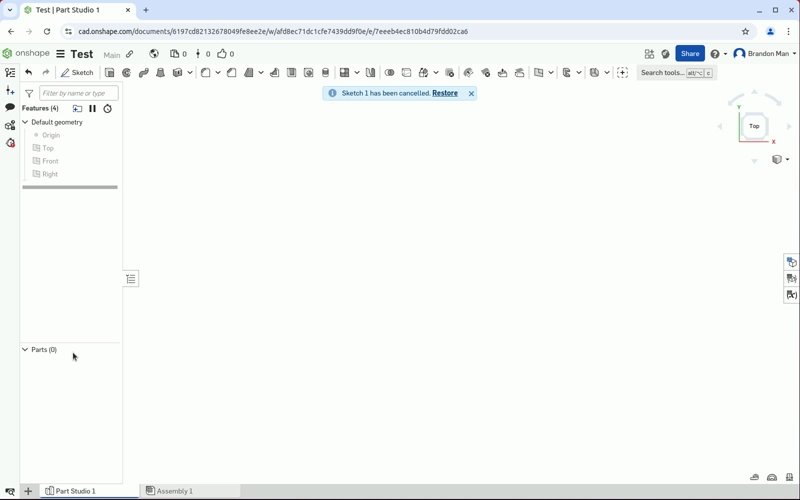
key(shift+p)
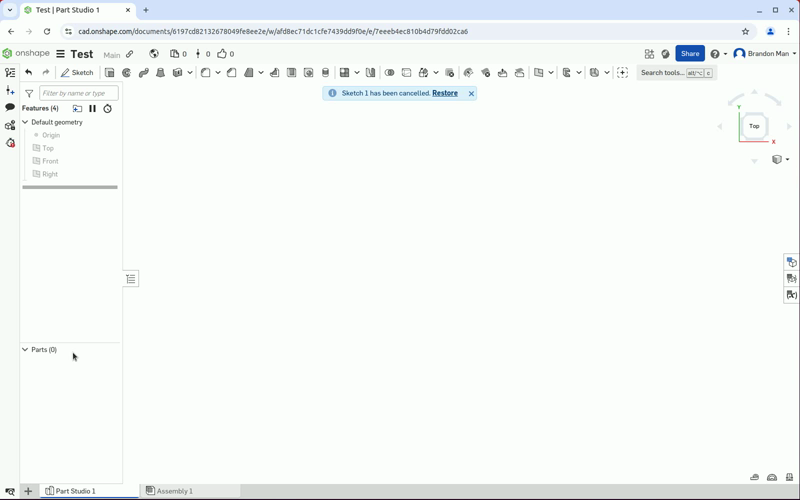
key(space)
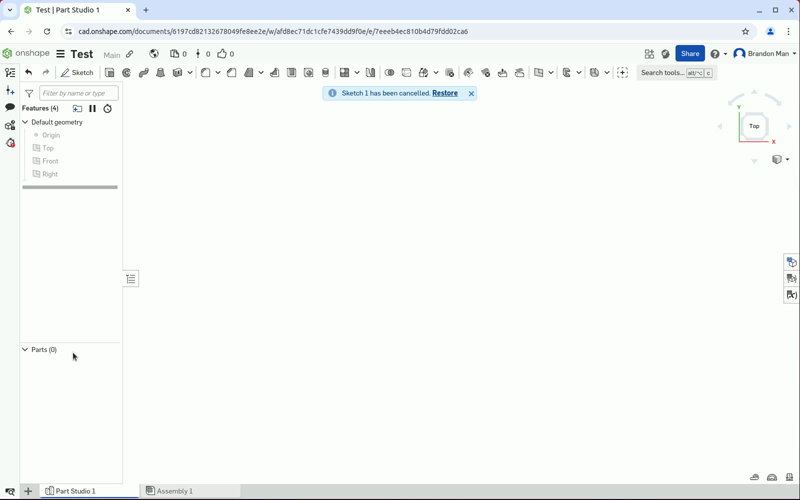
key_down(shift)
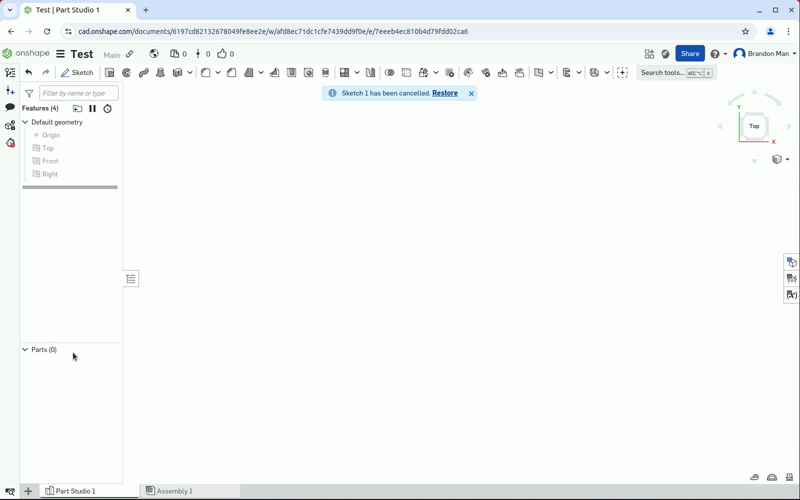
key(up)
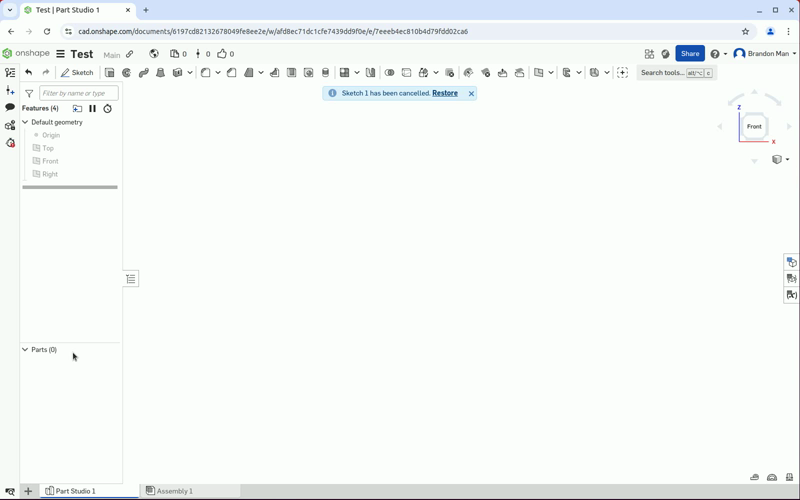
key_up(shift)
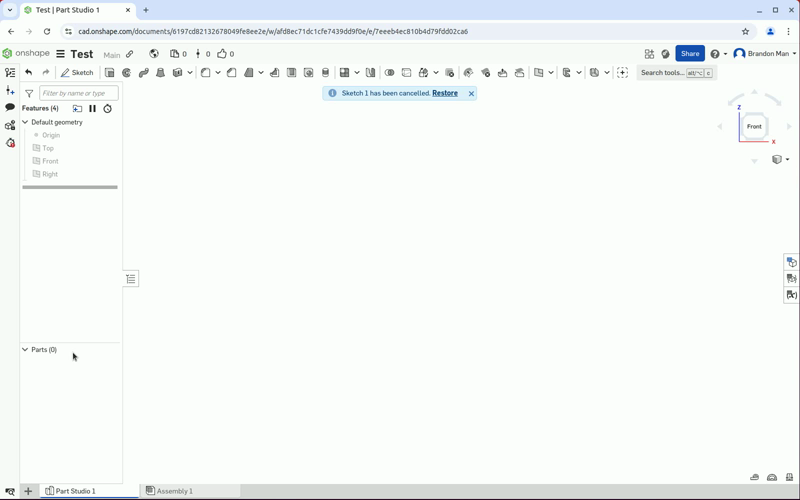
mouse_move(73, 352)
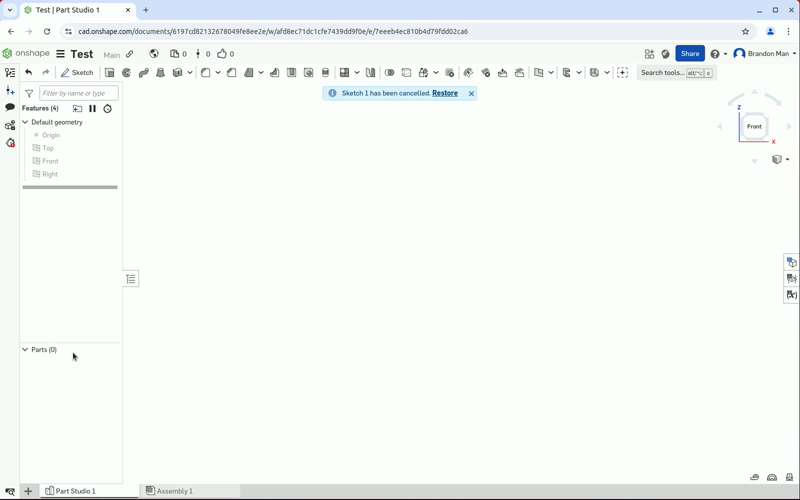
key(shift+y)
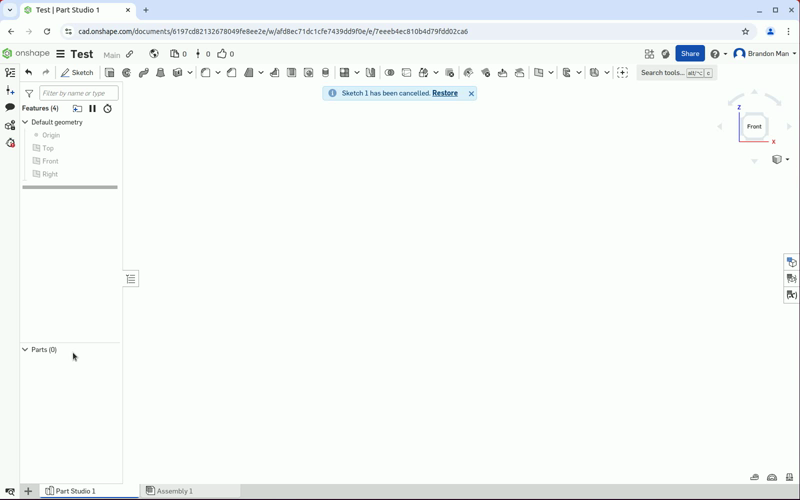
key(shift+s)
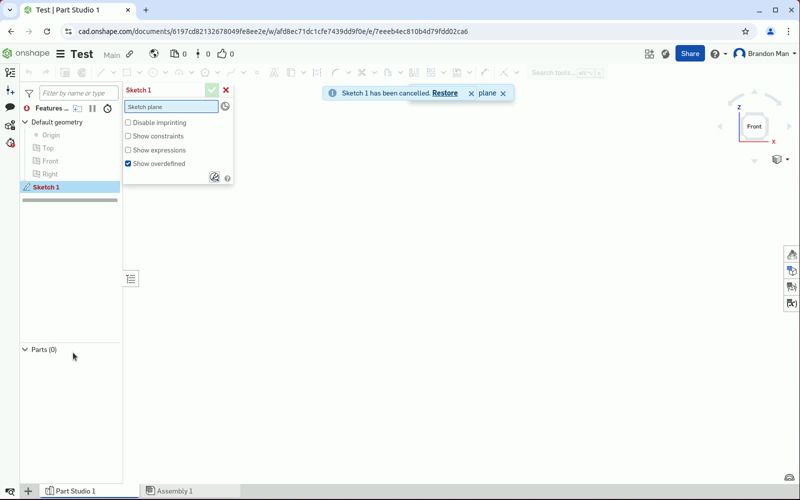
mouse_move(73, 163)
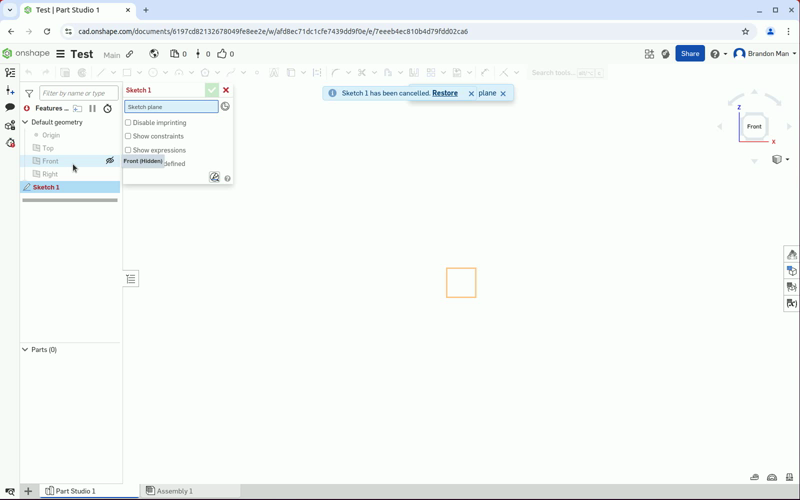
click(73, 163)
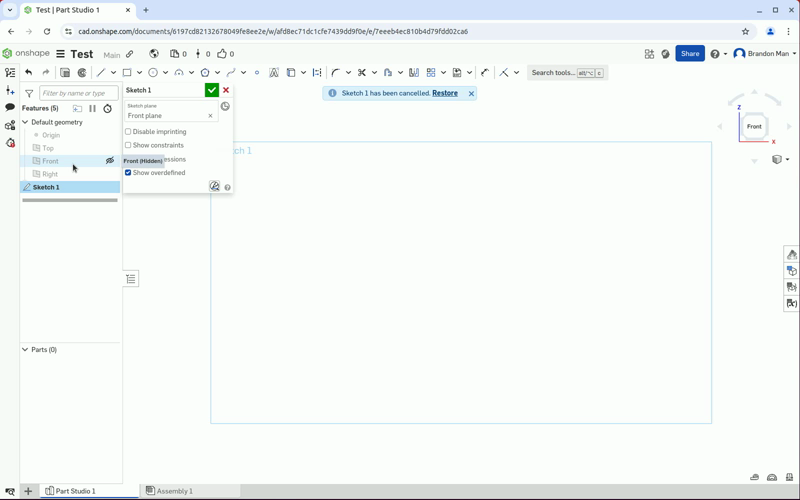
mouse_move(73, 352)
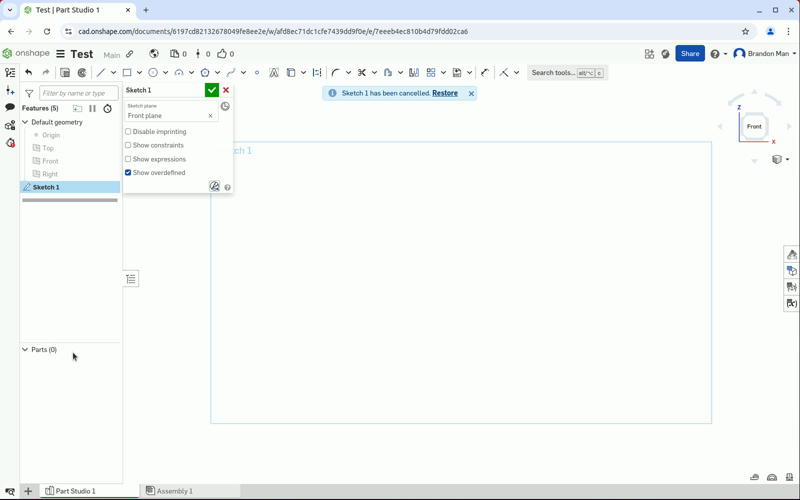
key(y)
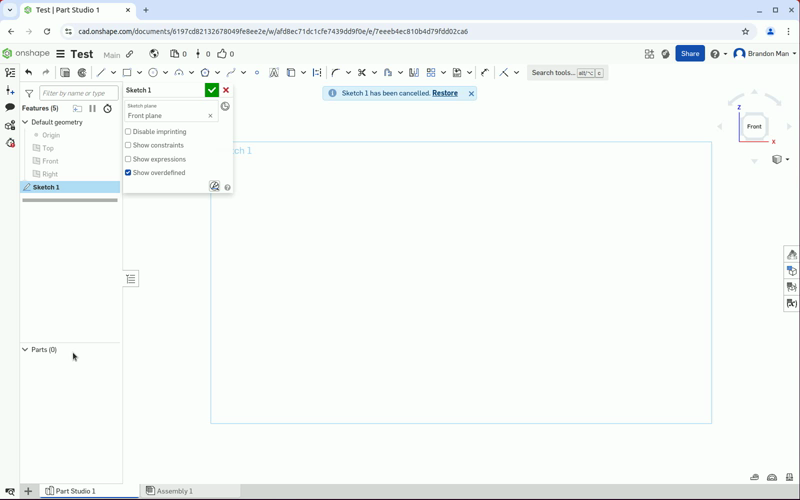
key(c)
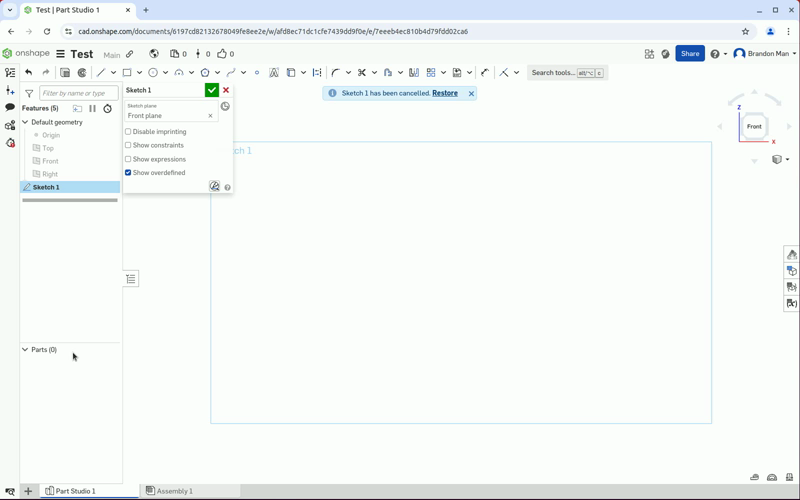
key_down(shift)
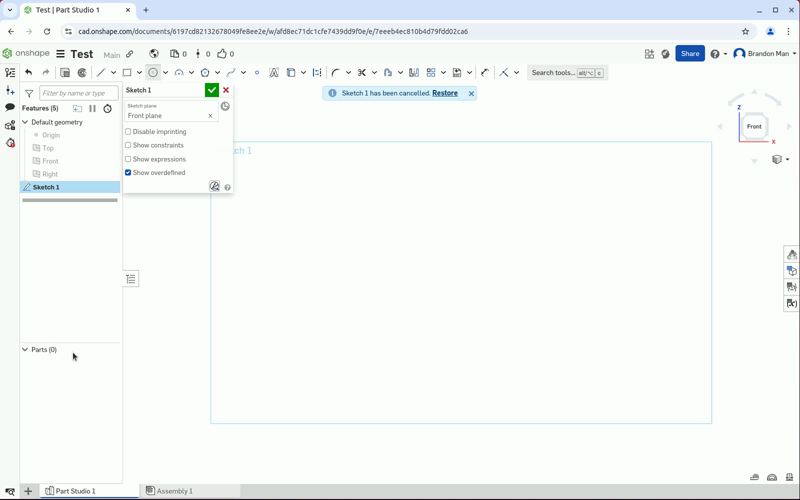
mouse_move(412, 234)
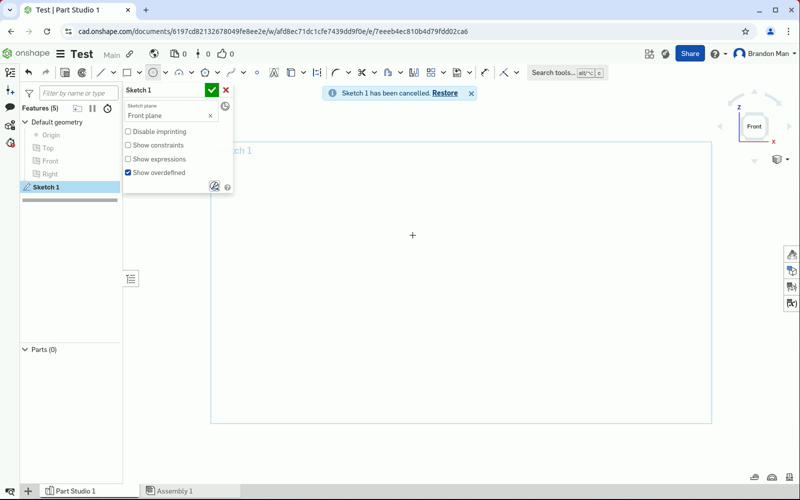
click(412, 234)
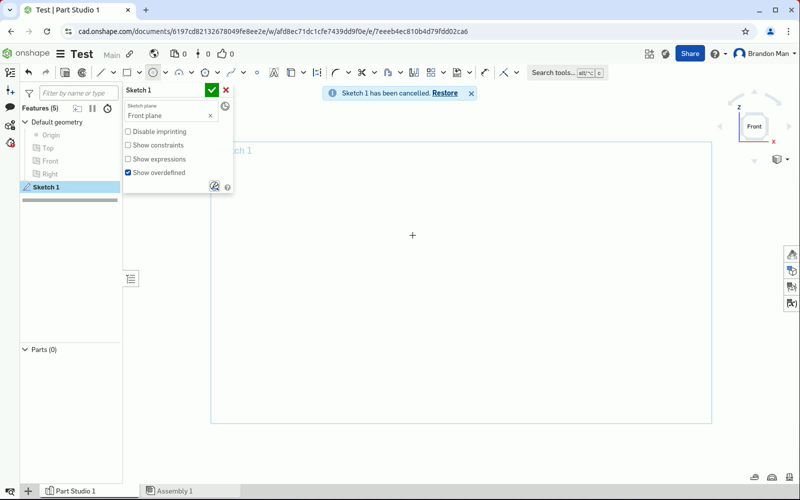
key_up(shift)
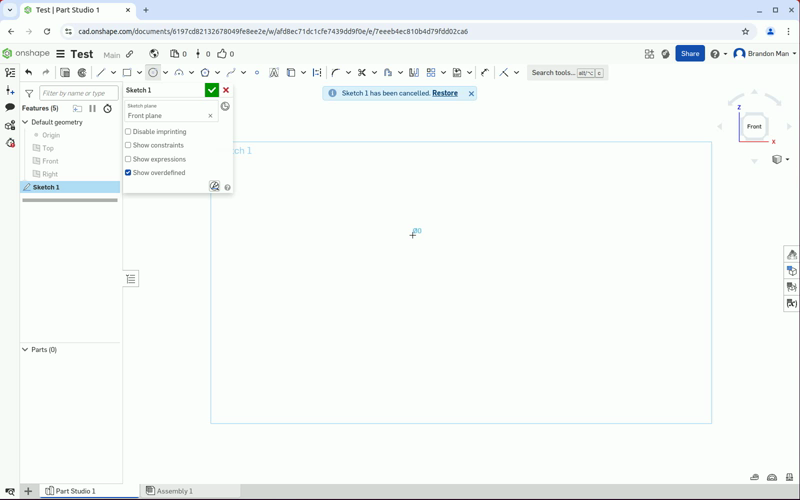
mouse_move(432, 234)
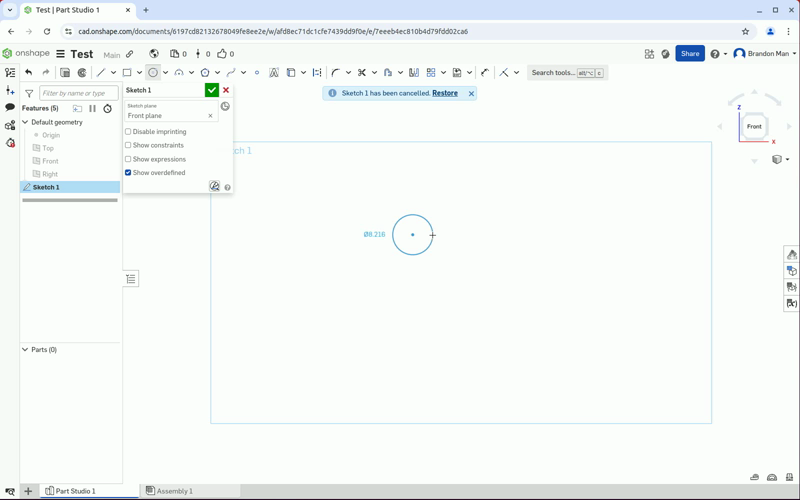
click(432, 234)
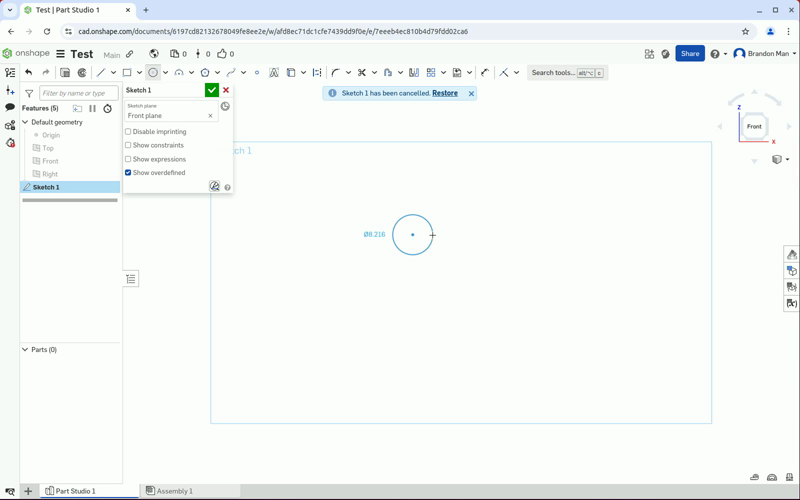
key(esc)
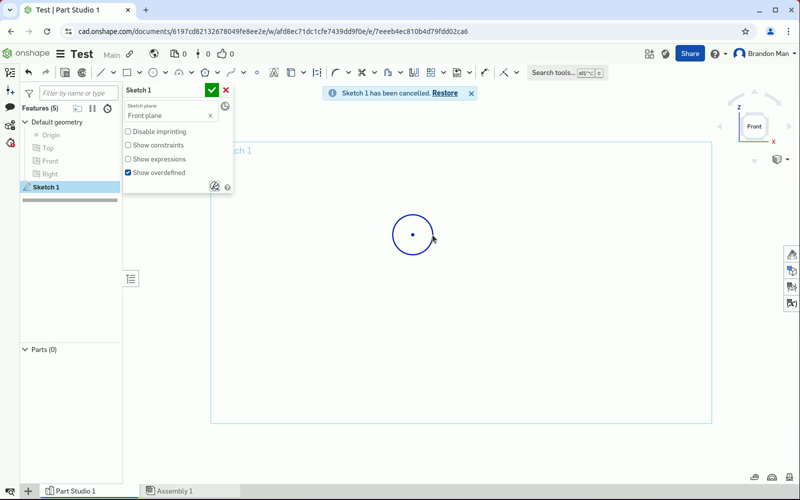
mouse_move(411, 222)
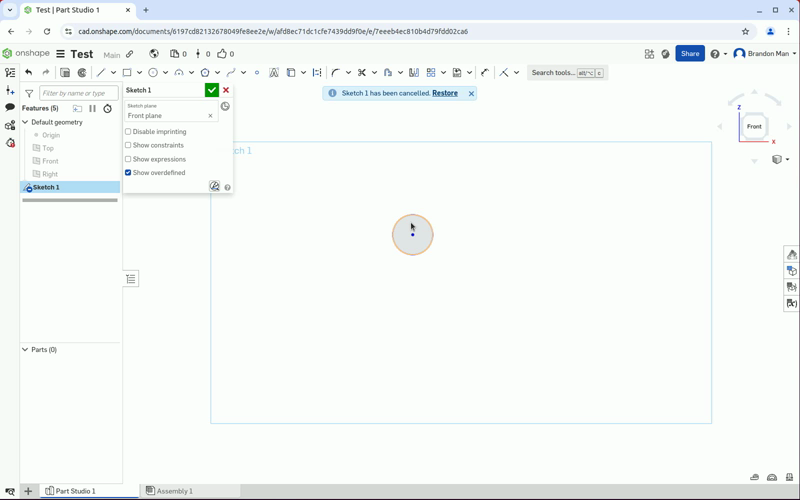
scroll(6)
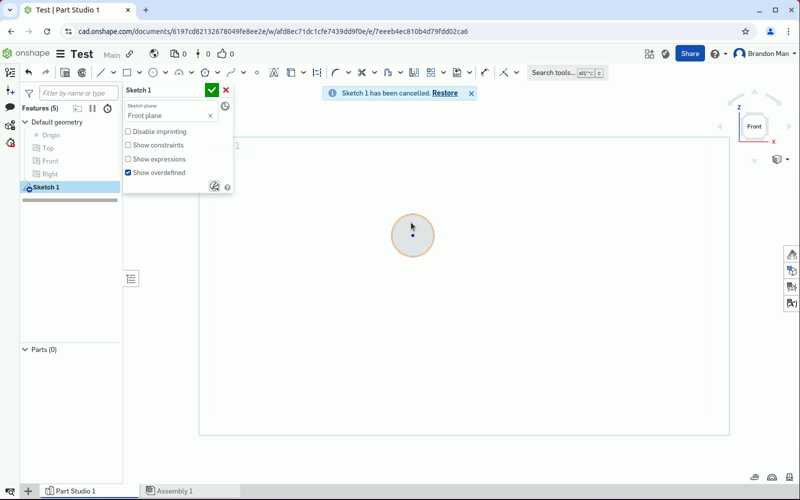
scroll(6)
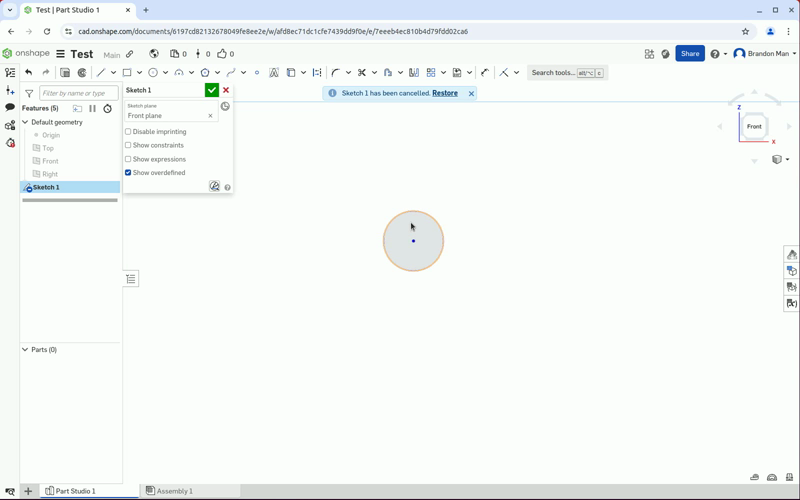
scroll(6)
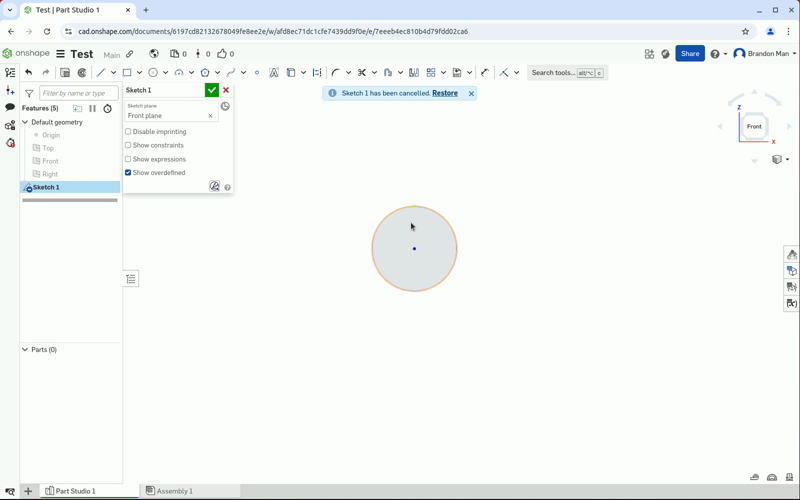
scroll(6)
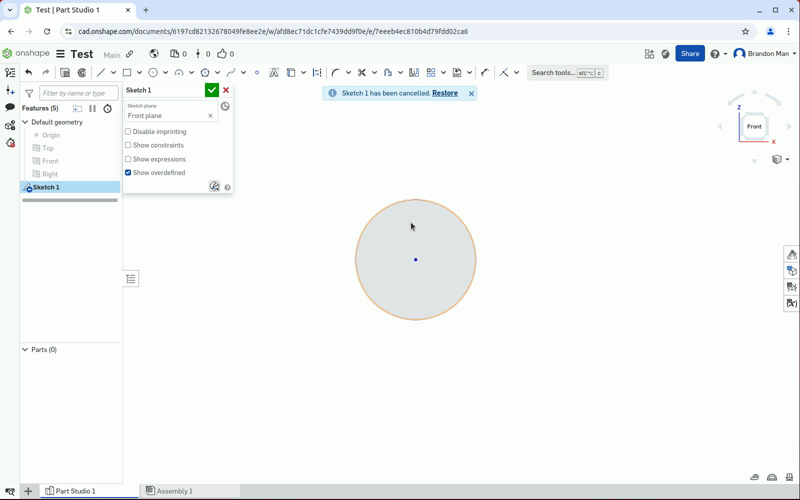
scroll(6)
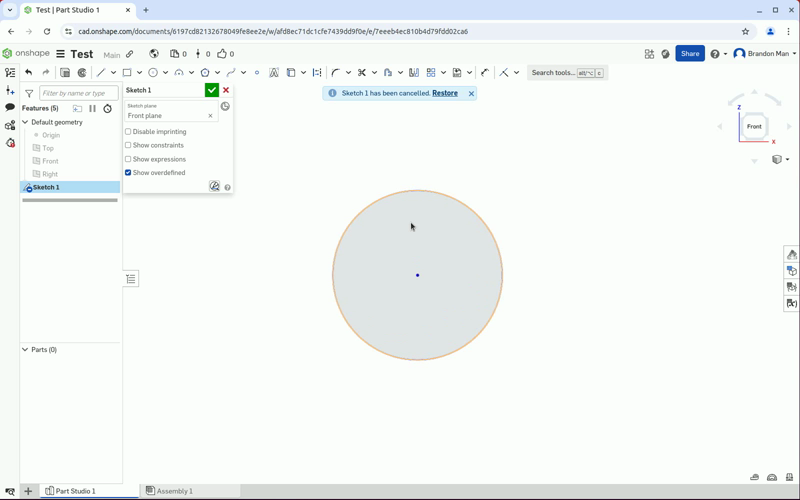
scroll(6)
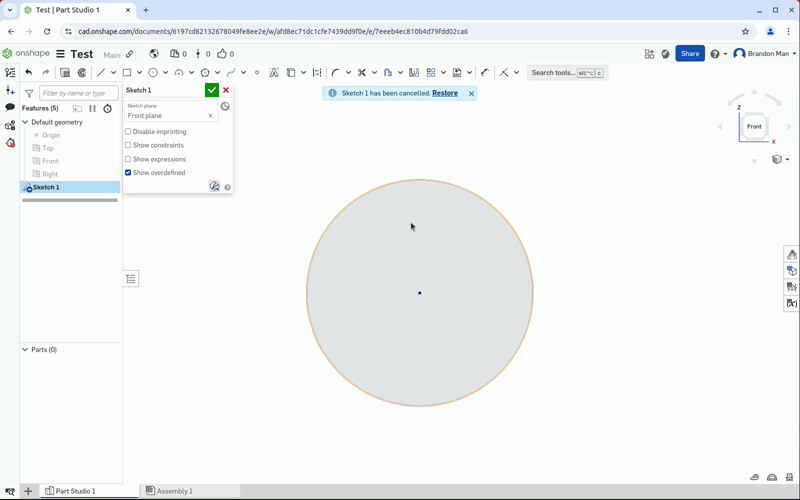
scroll(6)
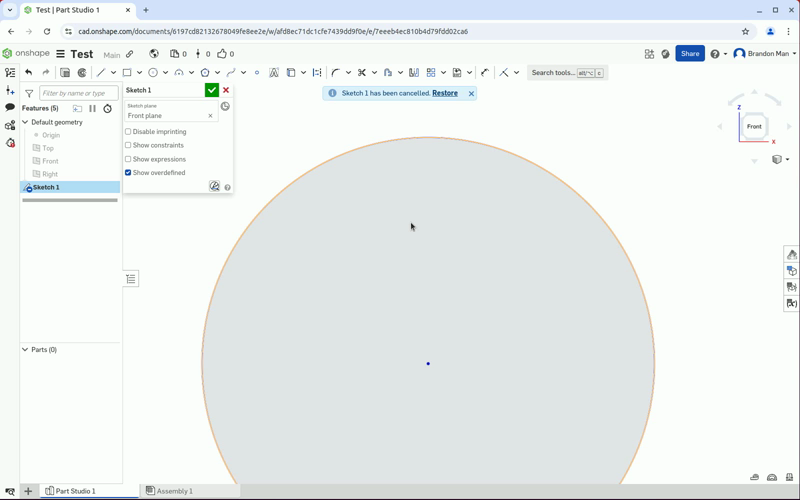
click(411, 222)
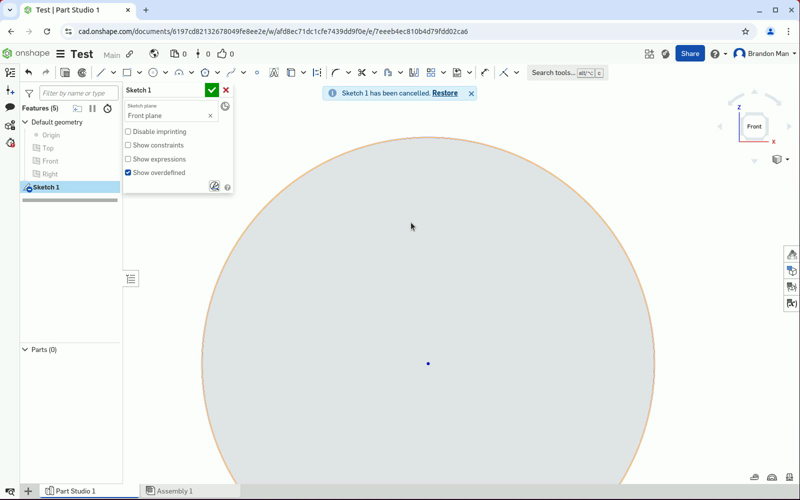
scroll(-6)
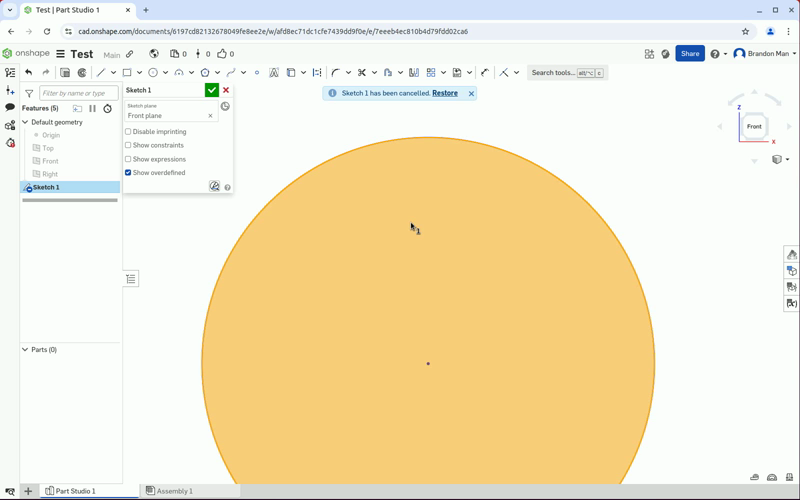
scroll(-6)
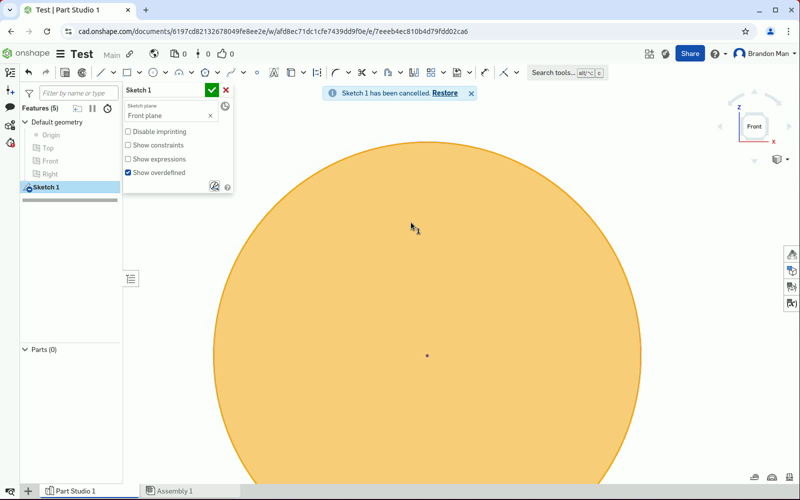
scroll(-6)
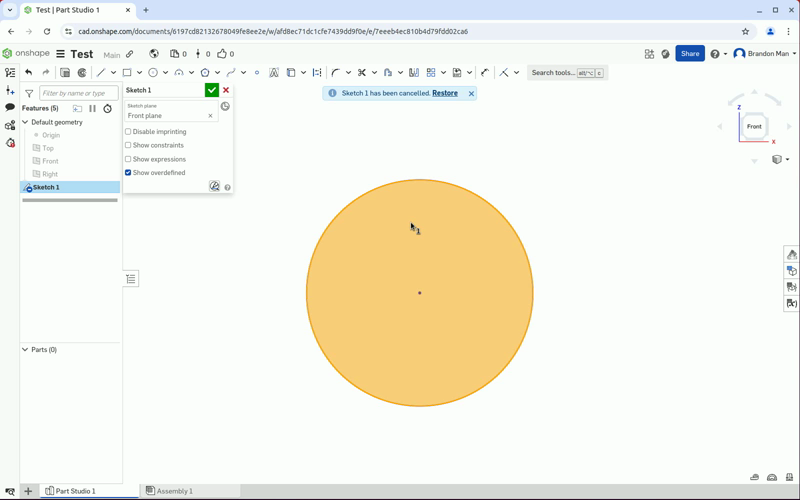
scroll(-6)
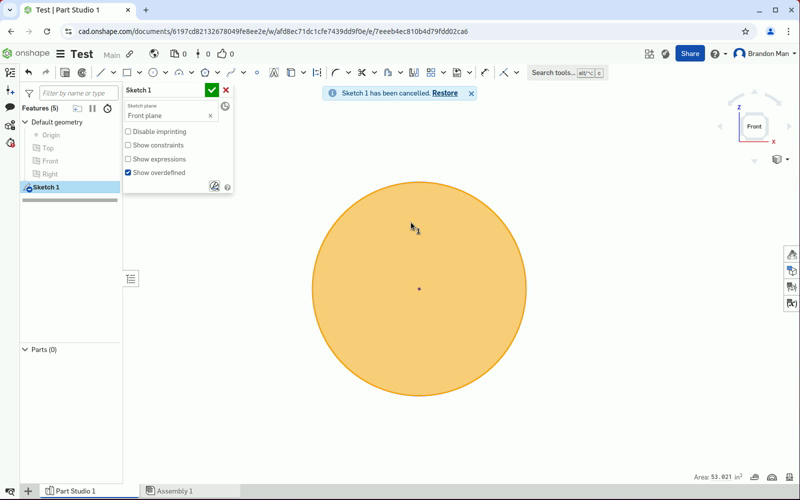
scroll(-6)
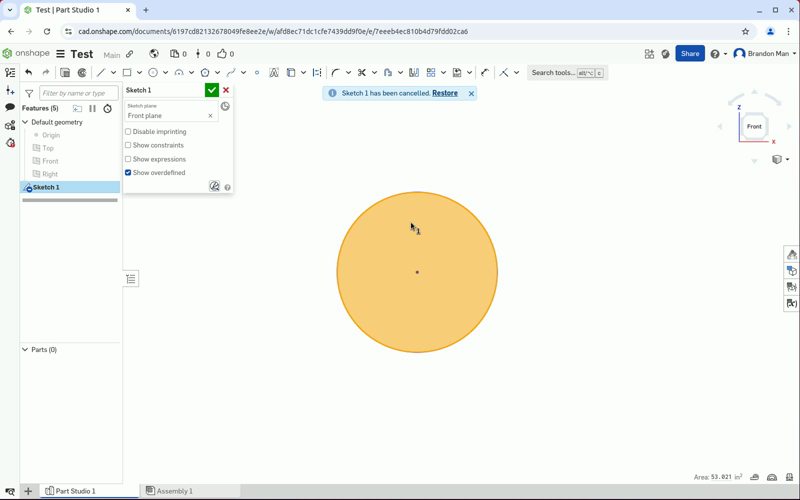
scroll(-6)
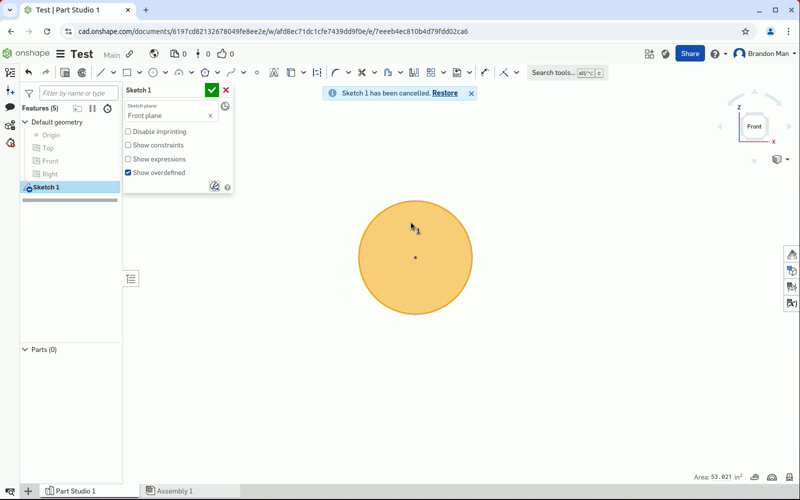
scroll(-6)
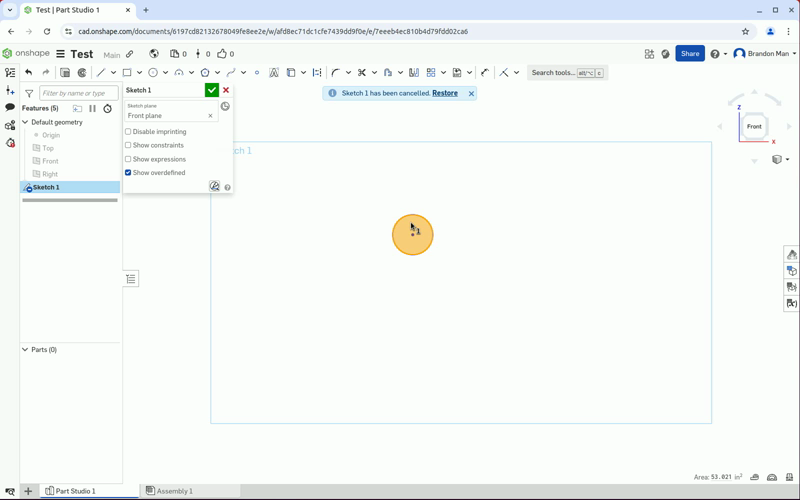
mouse_move(73, 352)
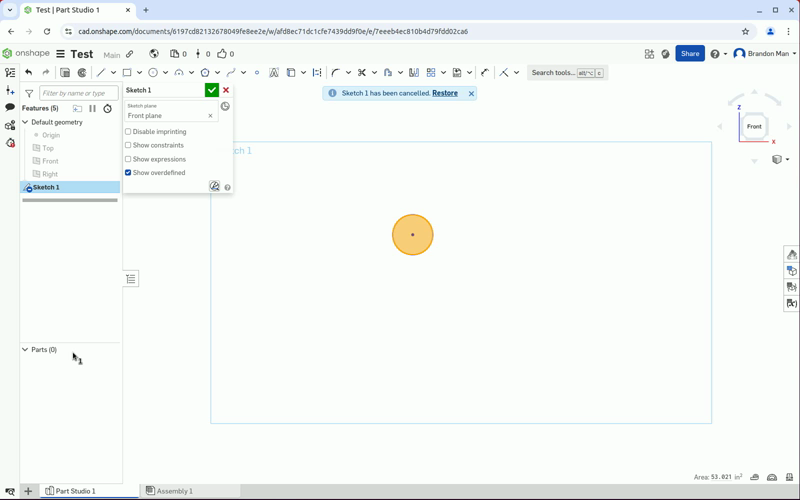
key(shift+y)
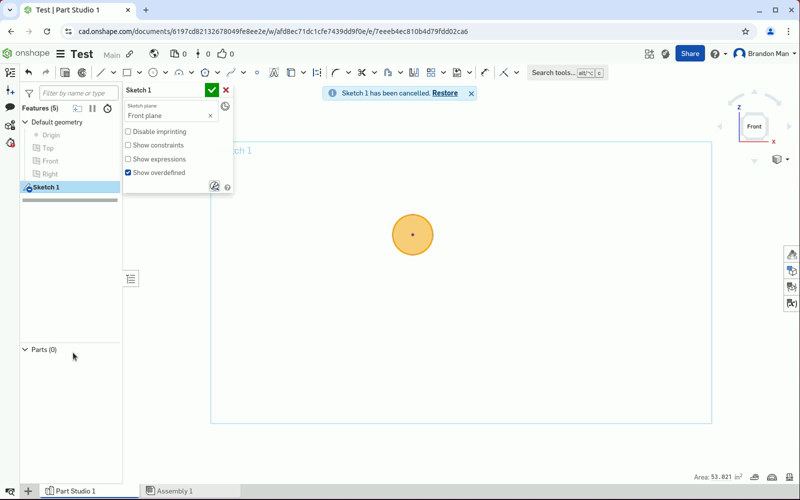
key(shift+e)
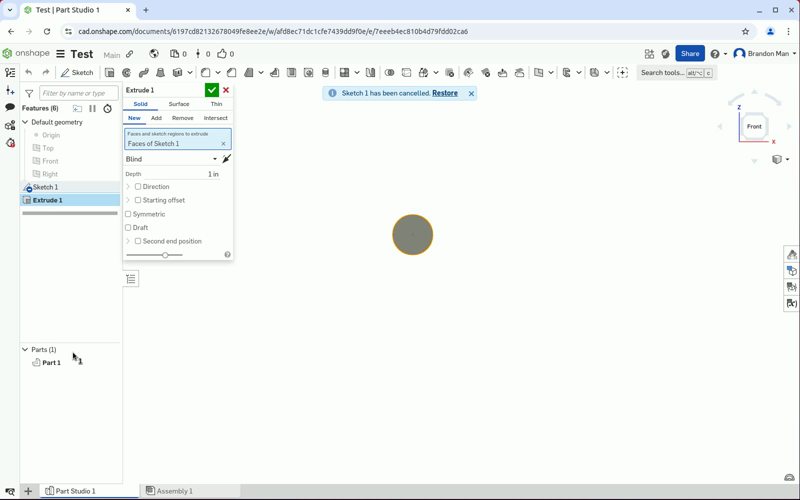
mouse_move(143, 106)
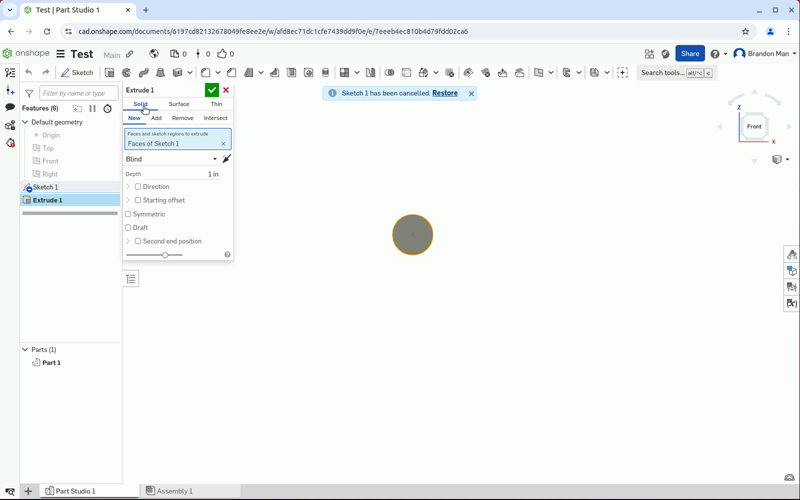
click(143, 106)
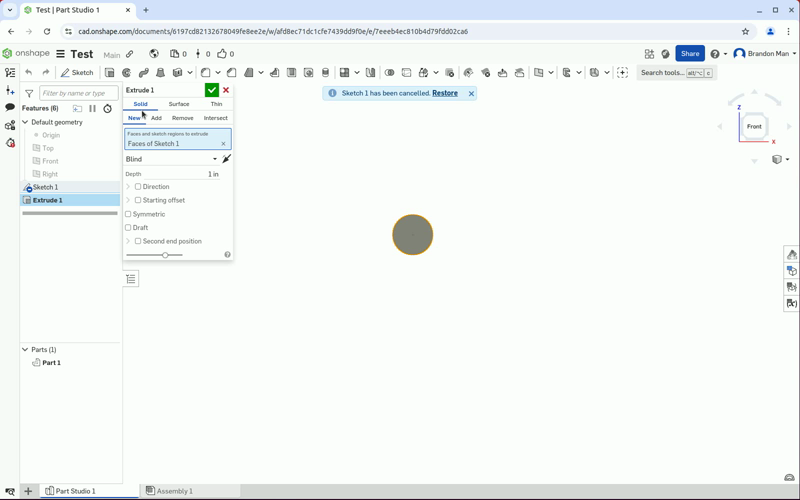
mouse_move(137, 120)
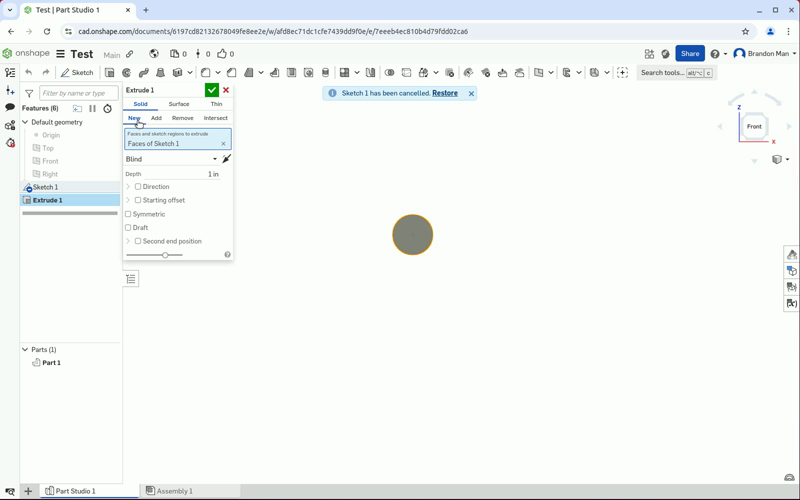
click(137, 120)
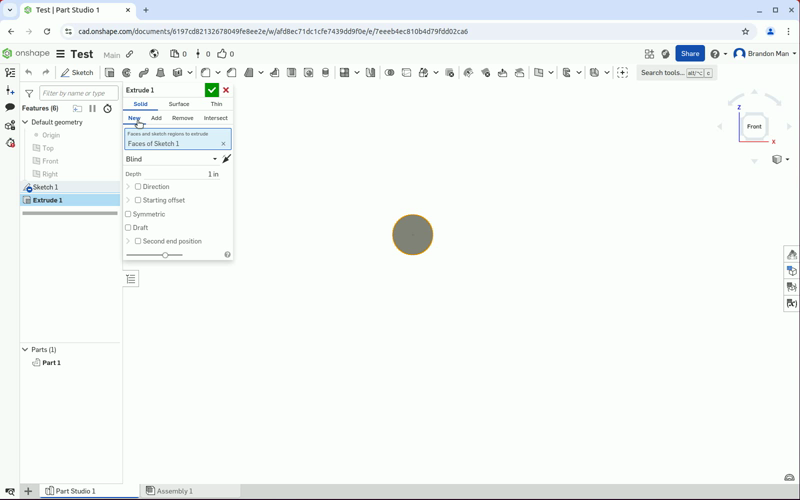
key(tab, 4)
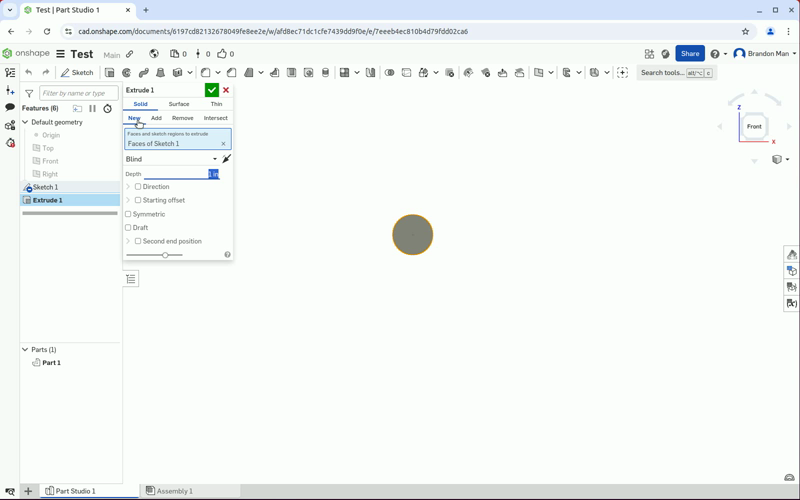
text(5.296)
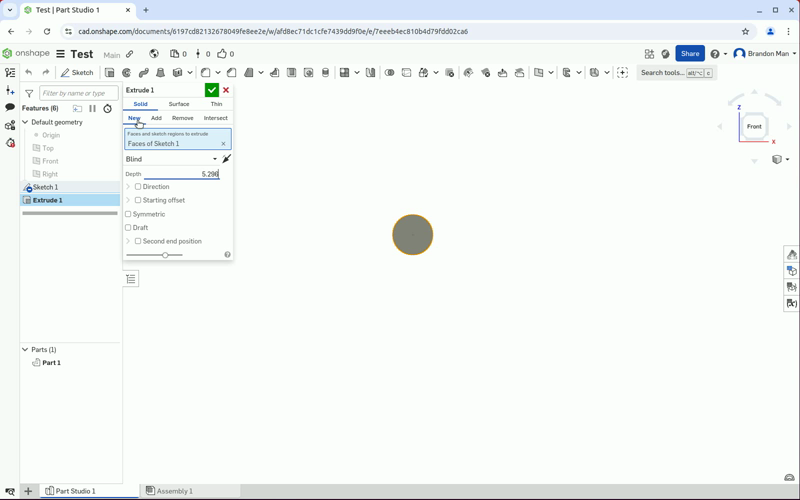
key(enter)
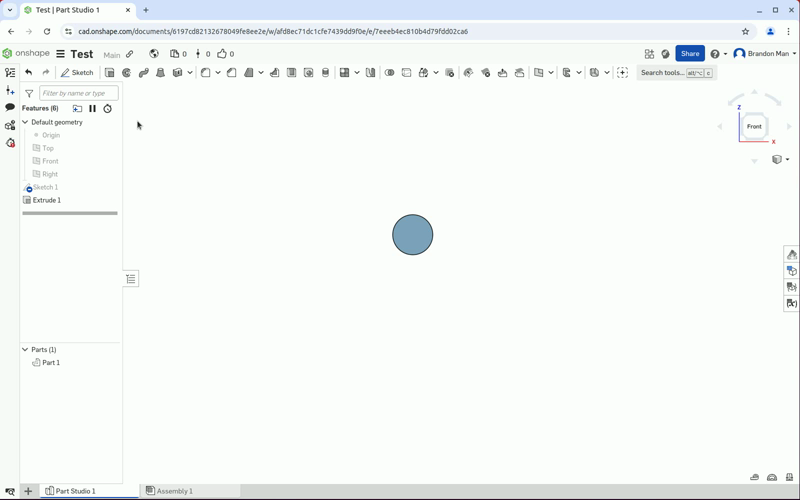
key(shift+h)
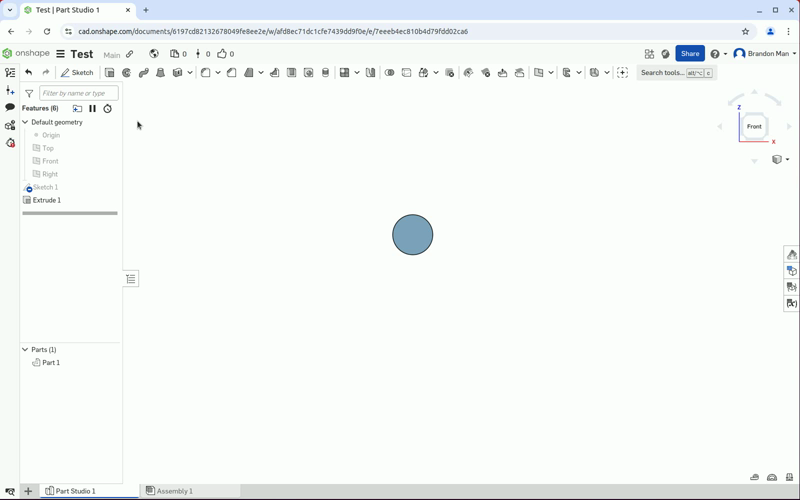
key(shift+h)
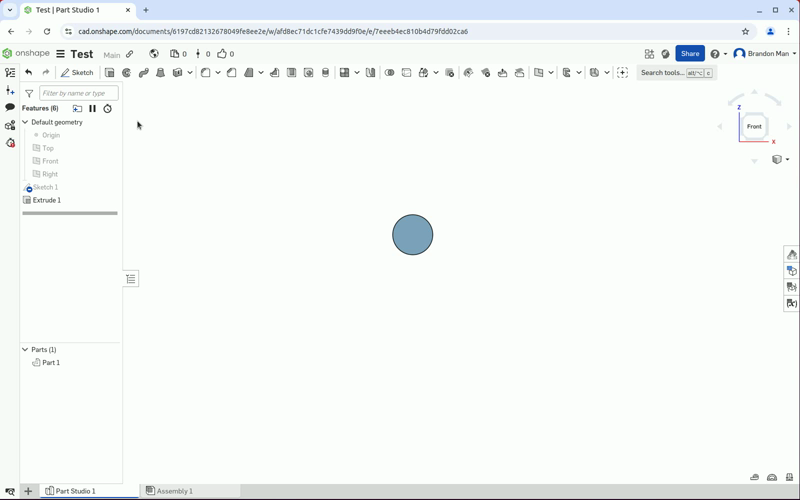
mouse_move(73, 189)
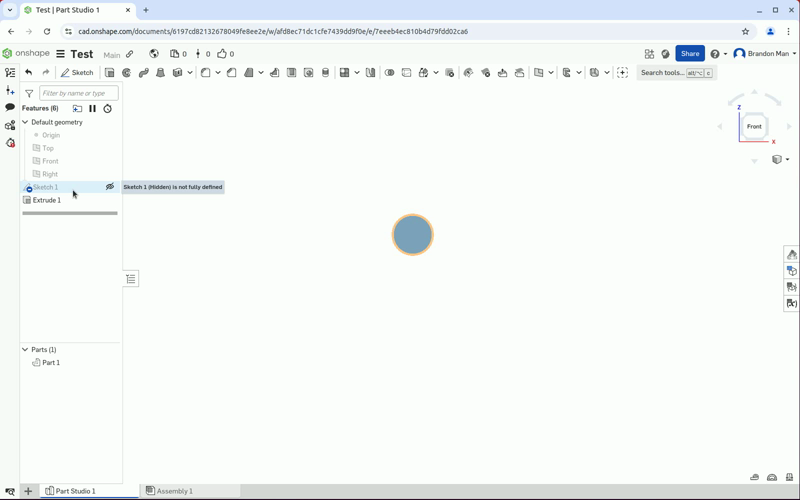
click(73, 189)
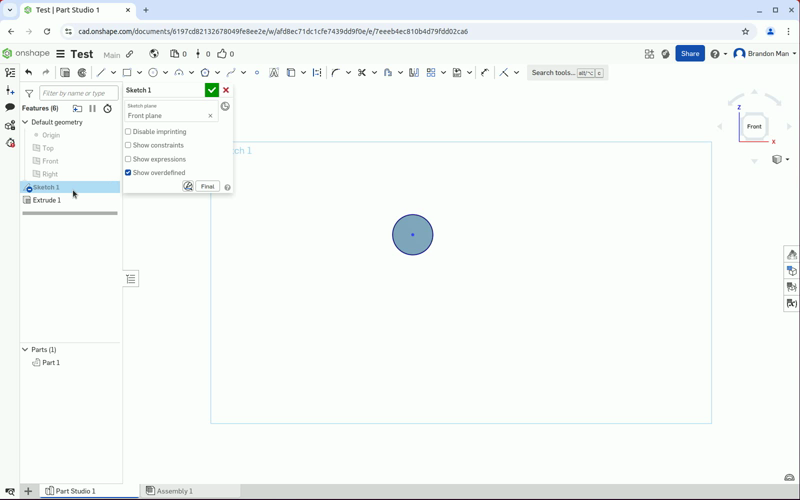
mouse_move(229, 92)
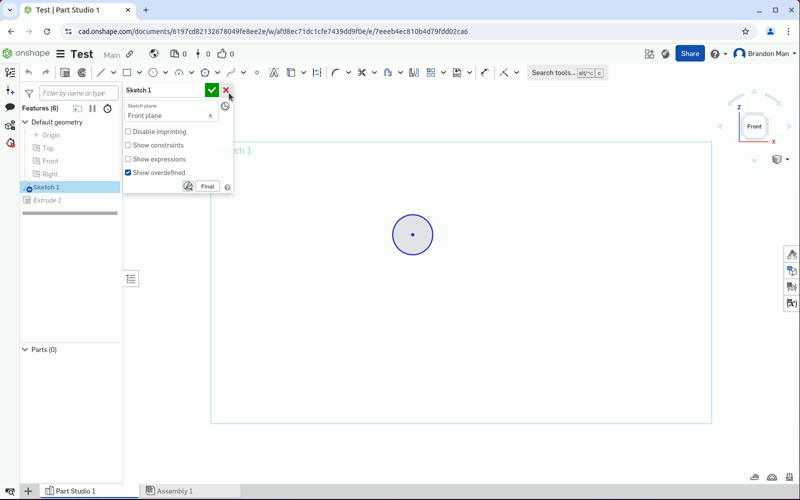
click(229, 92)
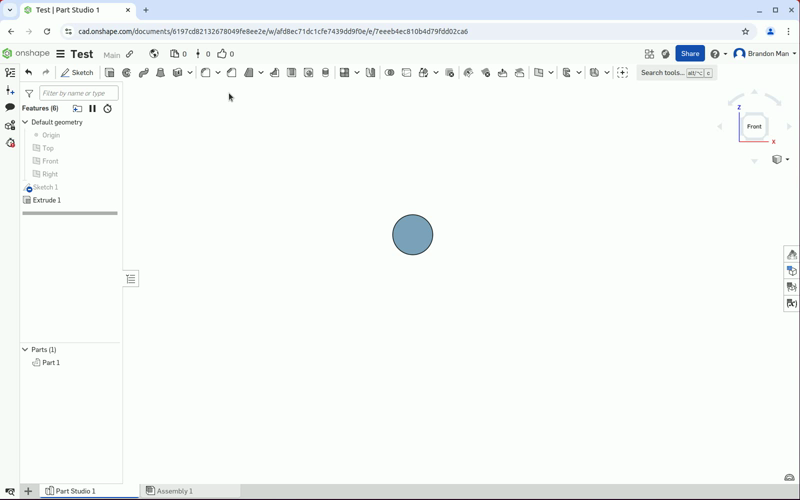
mouse_move(541, 75)
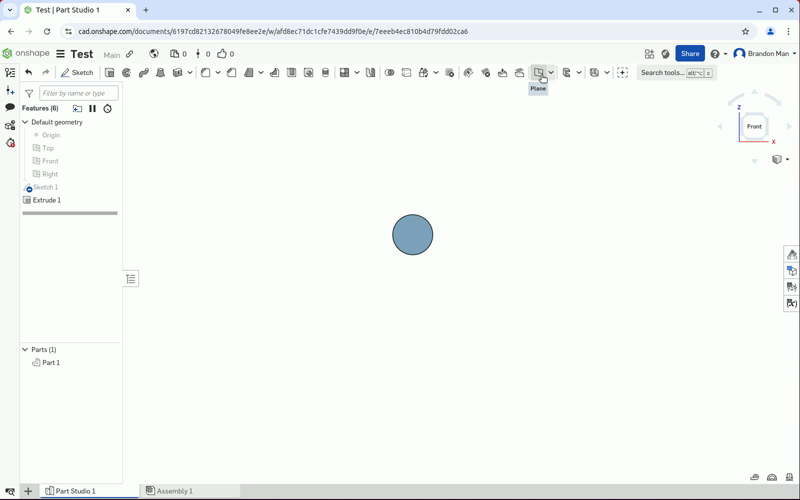
click(541, 75)
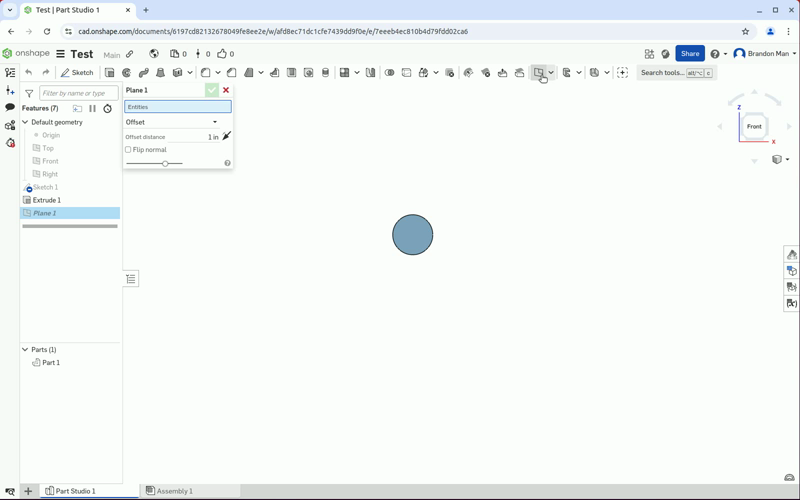
mouse_move(73, 163)
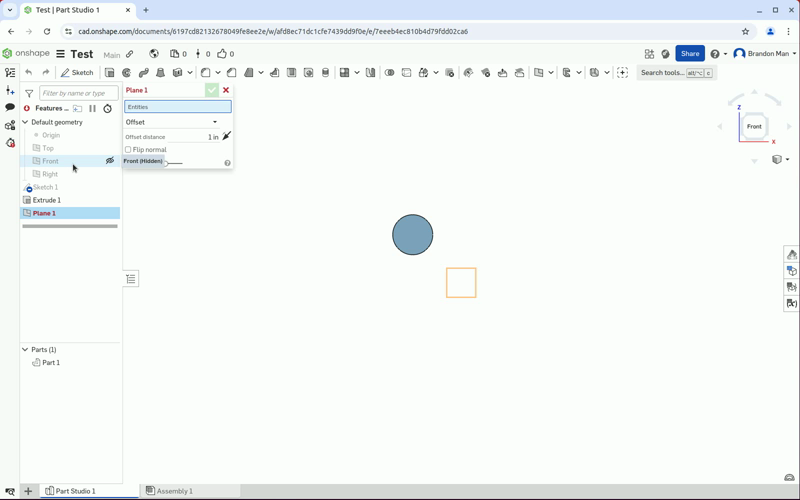
click(73, 163)
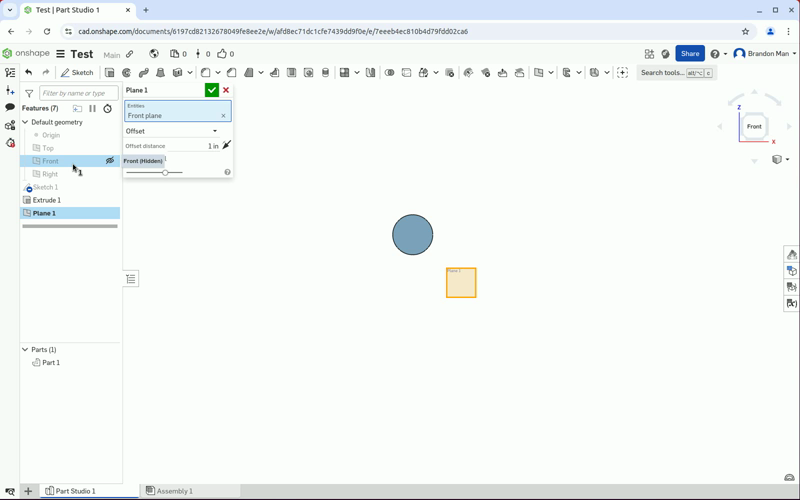
key(tab, 2)
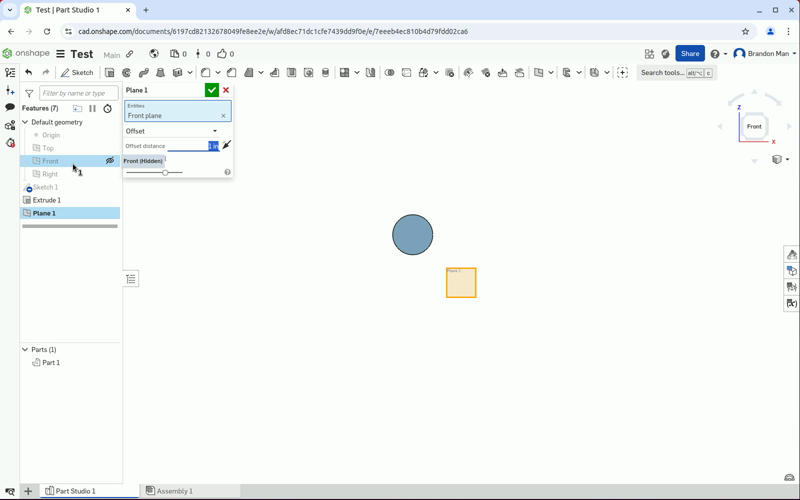
text(5.299)
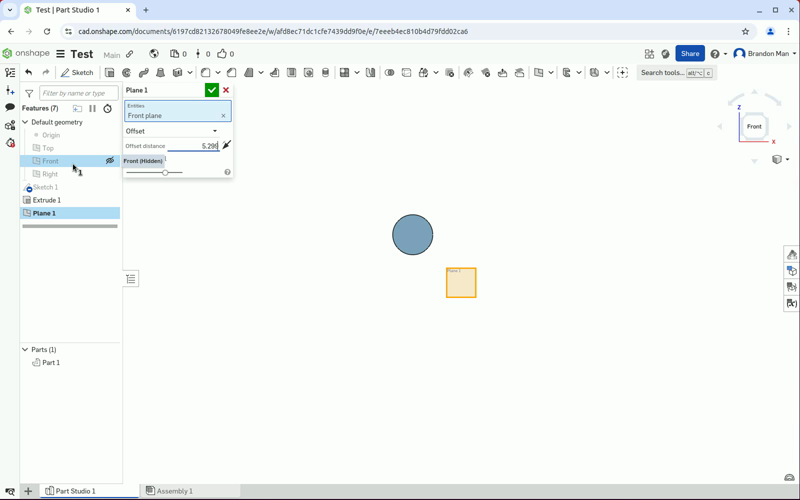
key(enter, 2)
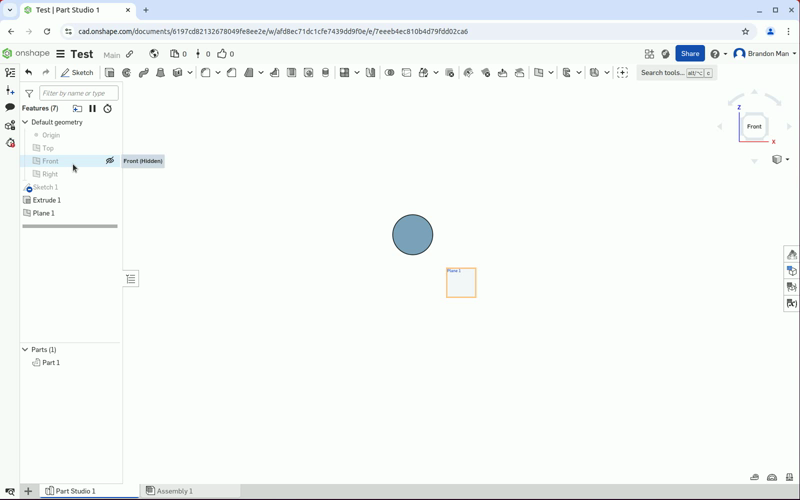
key(shift+s)
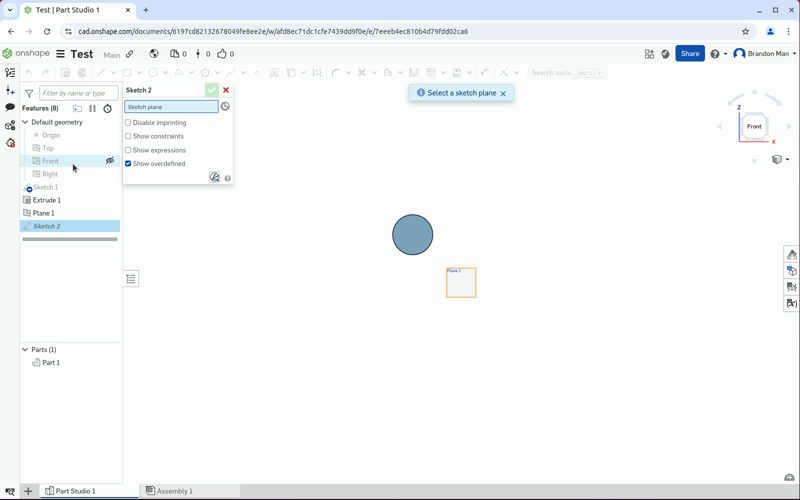
mouse_move(73, 215)
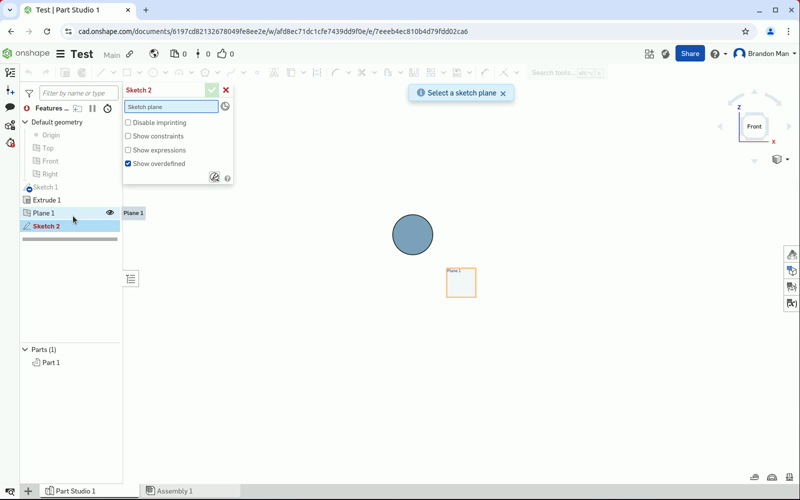
click(73, 215)
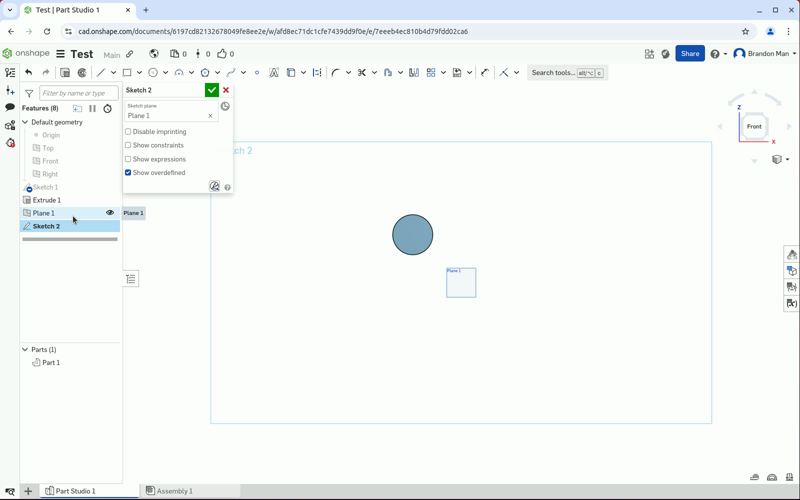
mouse_move(73, 352)
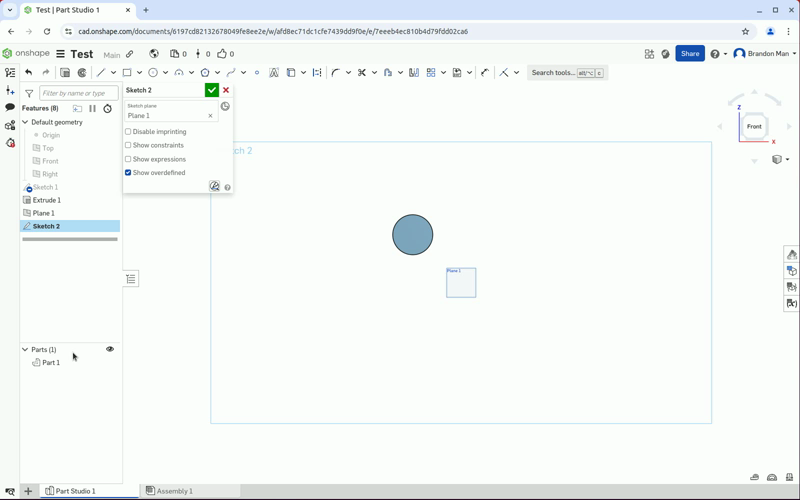
key(y)
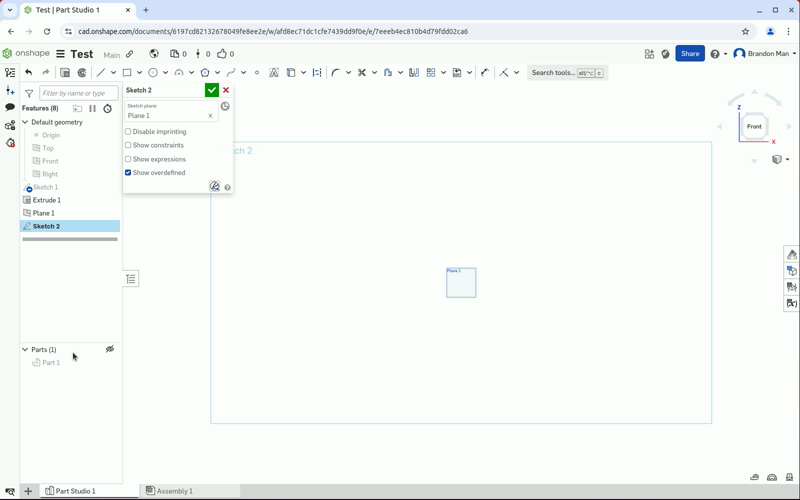
key(c)
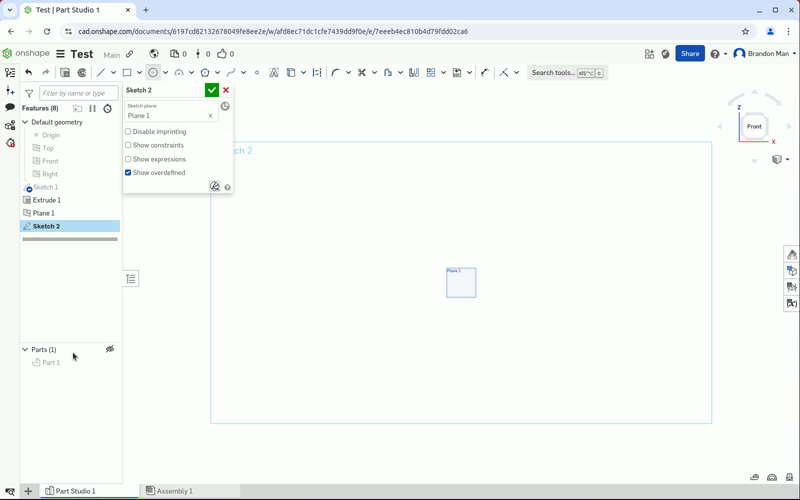
key_down(shift)
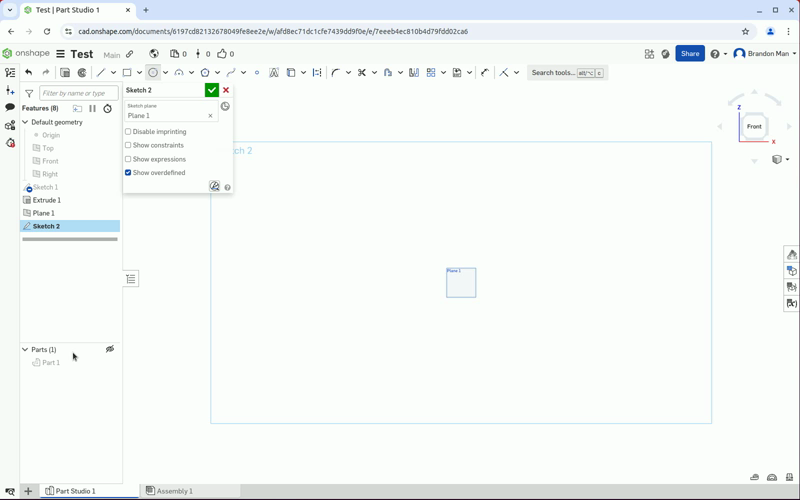
mouse_move(413, 234)
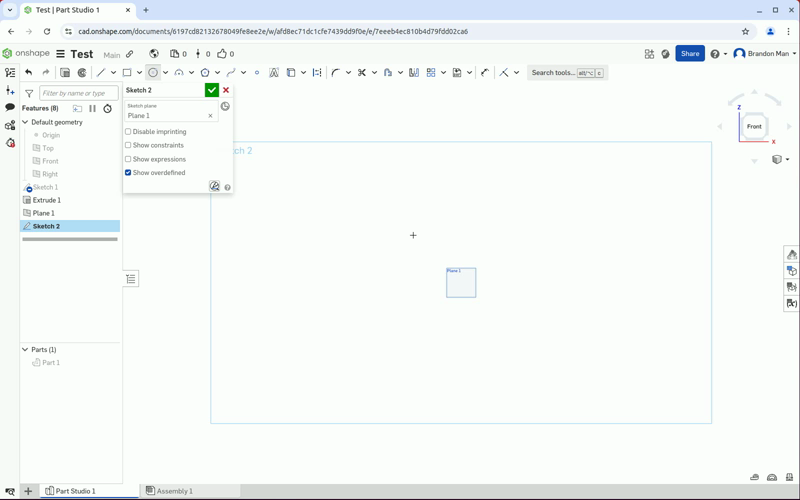
click(413, 234)
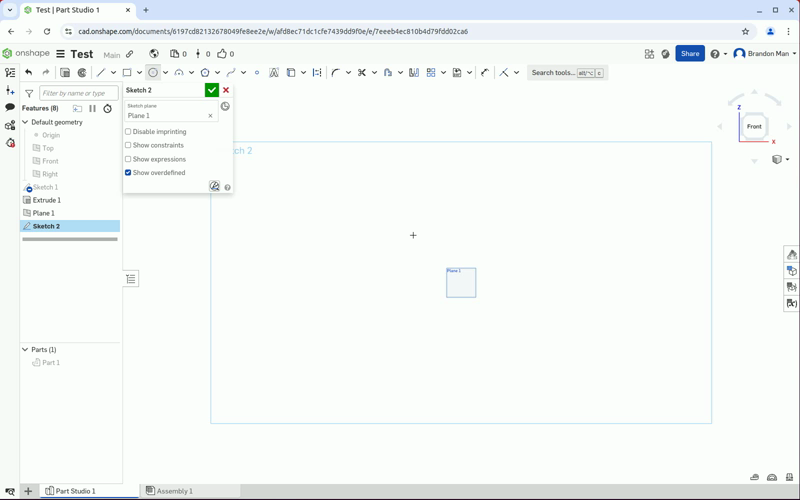
key_up(shift)
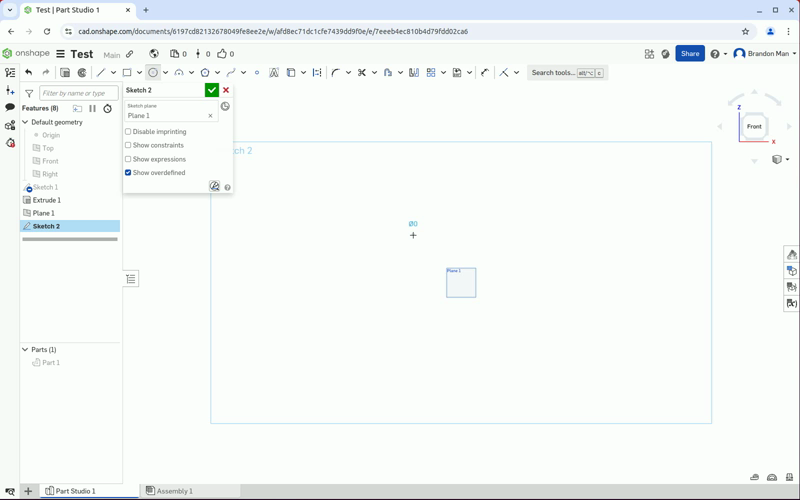
mouse_move(429, 234)
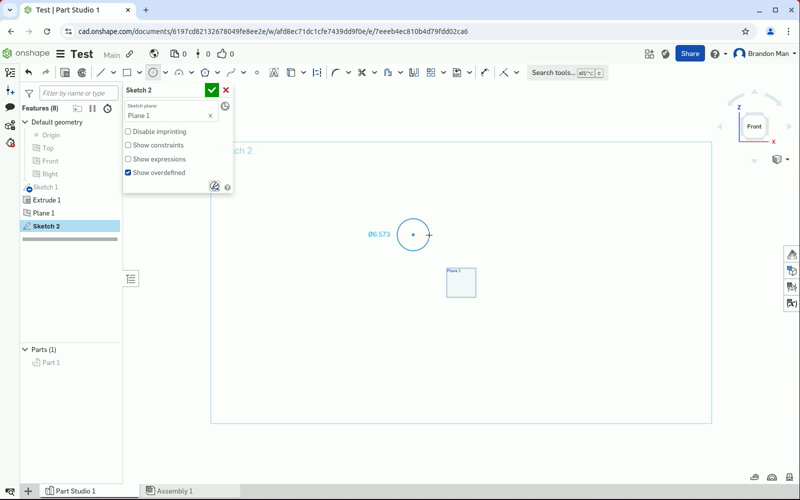
click(429, 234)
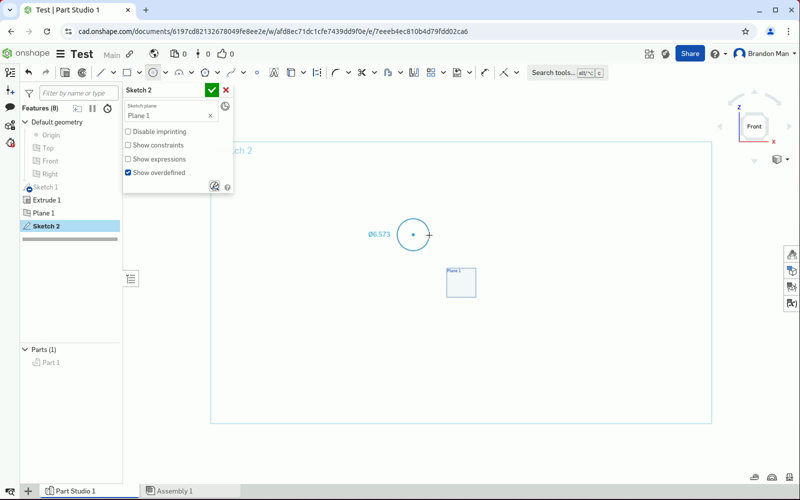
key(esc)
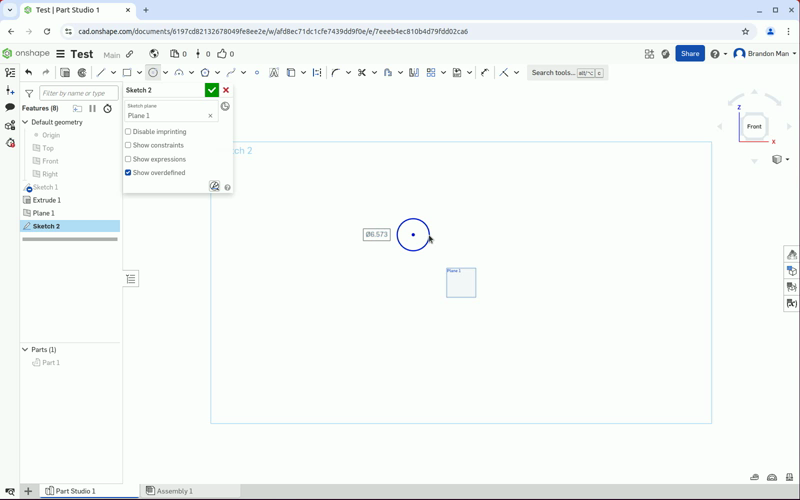
mouse_move(417, 239)
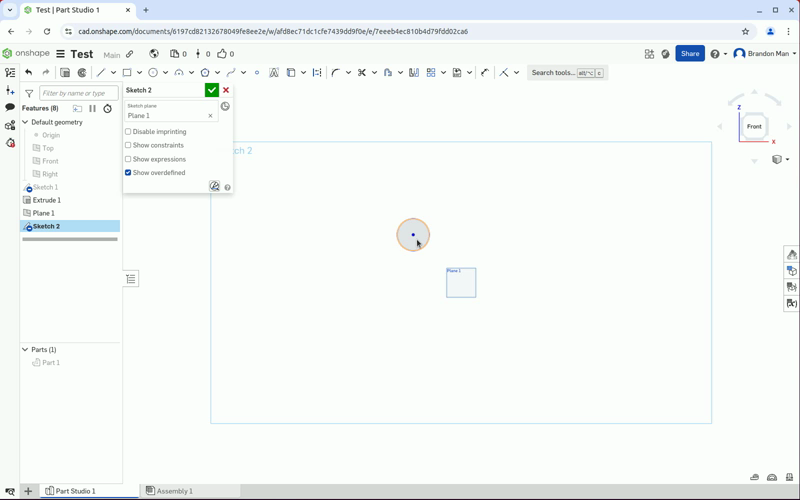
scroll(6)
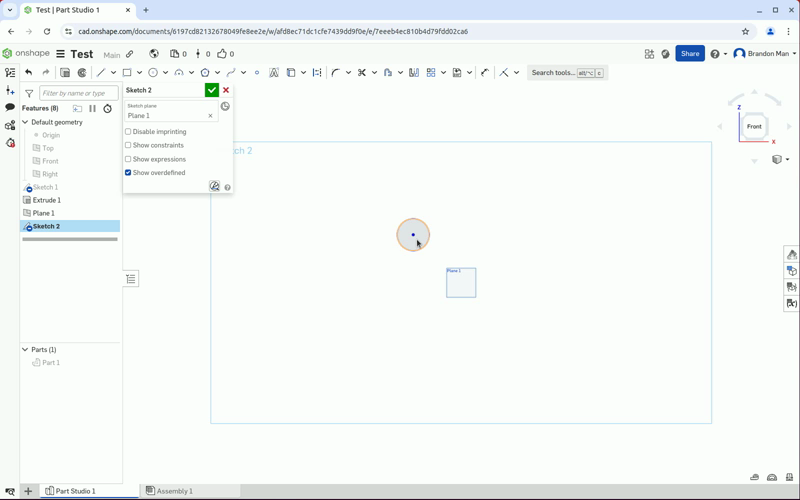
scroll(6)
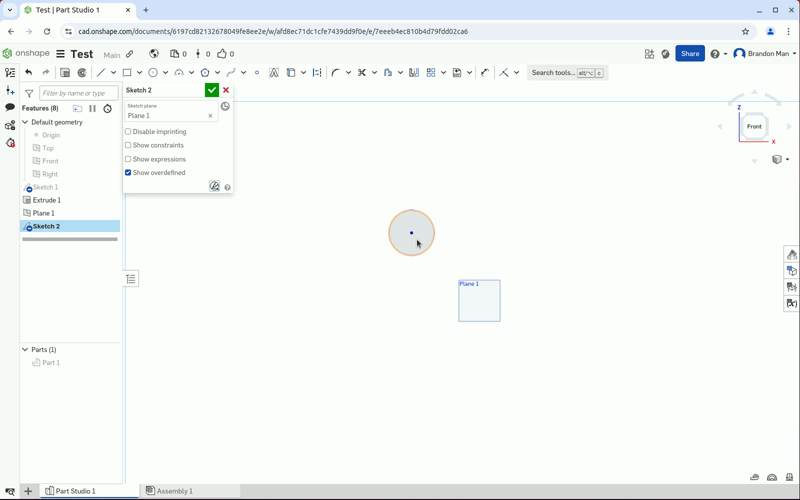
scroll(6)
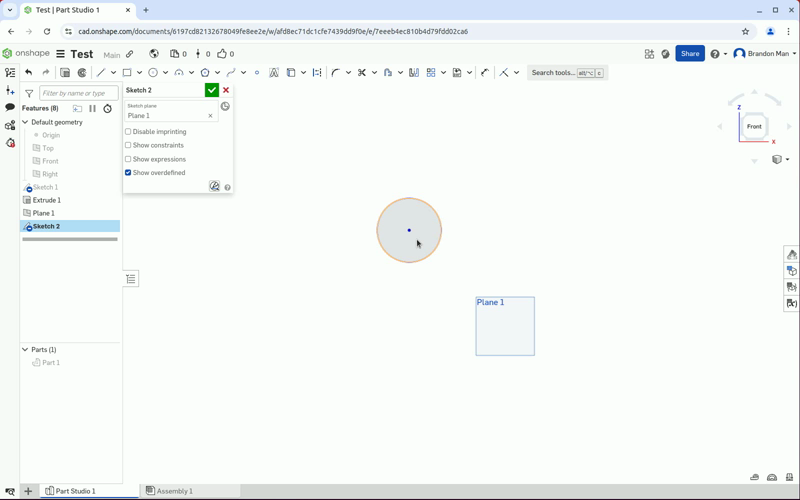
scroll(6)
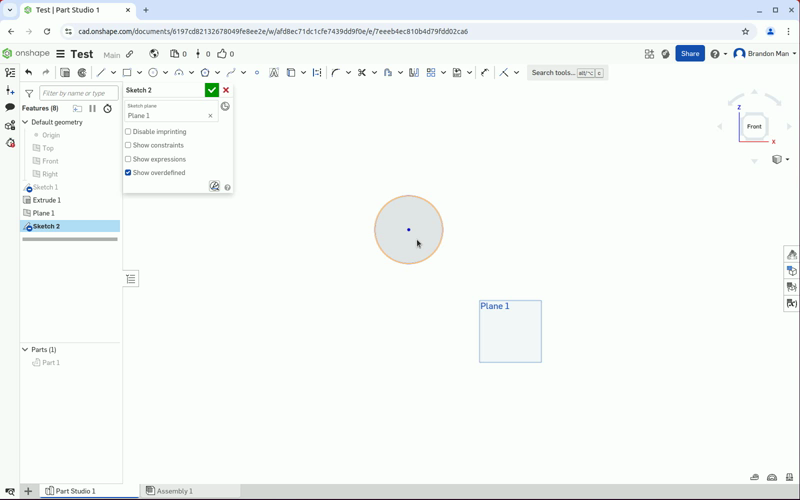
scroll(6)
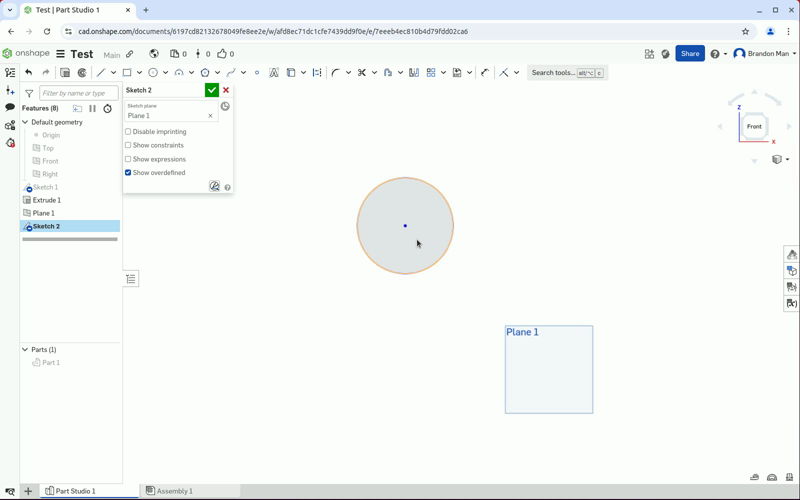
scroll(6)
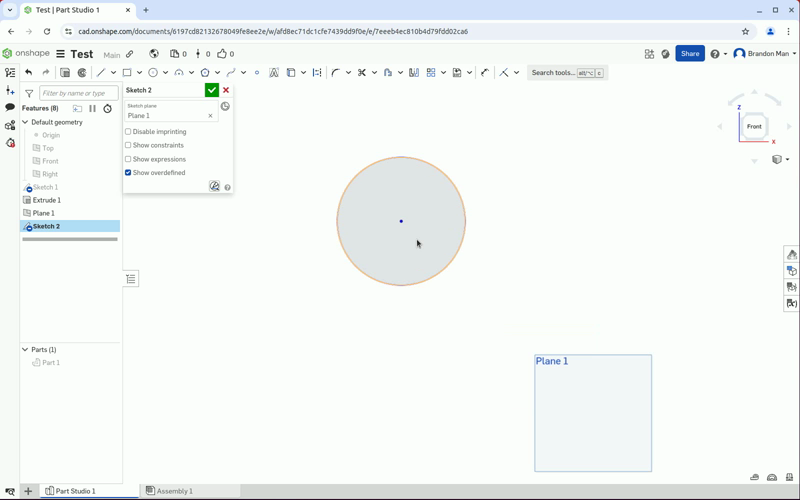
scroll(6)
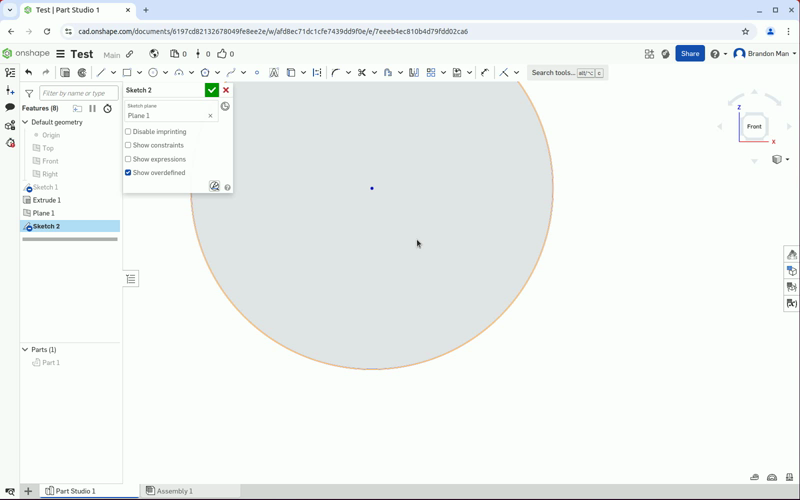
click(417, 239)
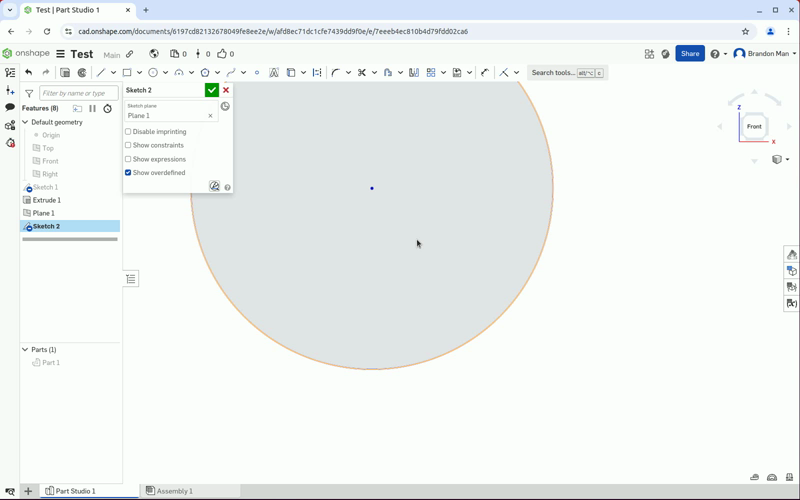
scroll(-6)
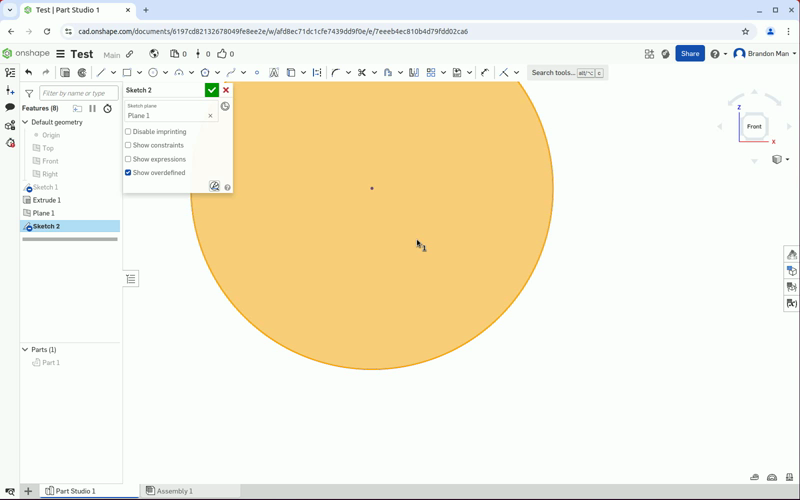
scroll(-6)
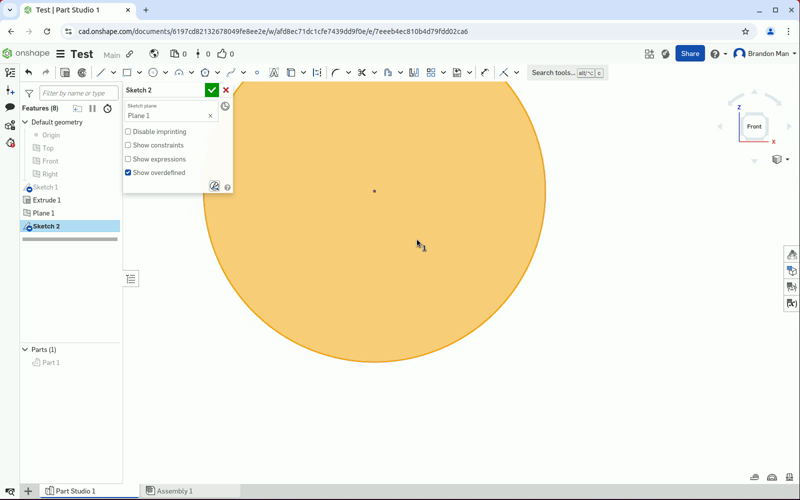
scroll(-6)
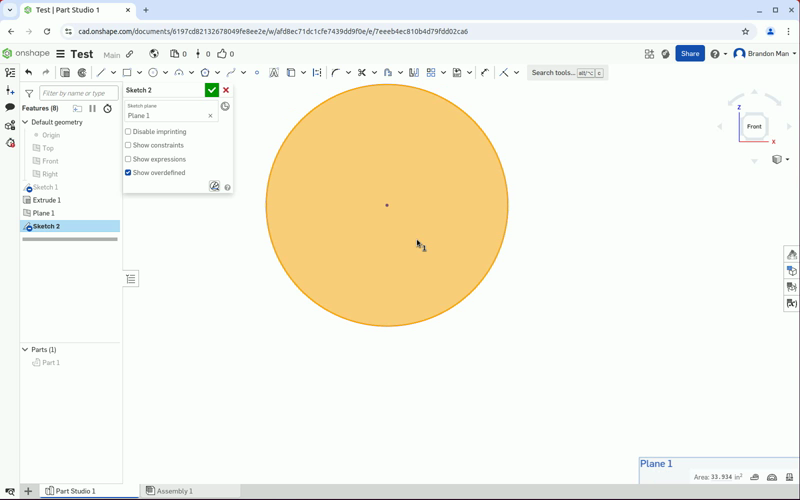
scroll(-6)
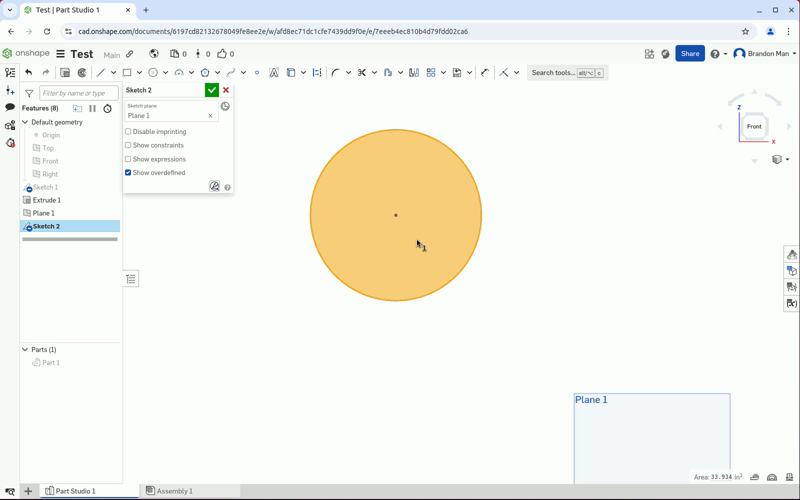
scroll(-6)
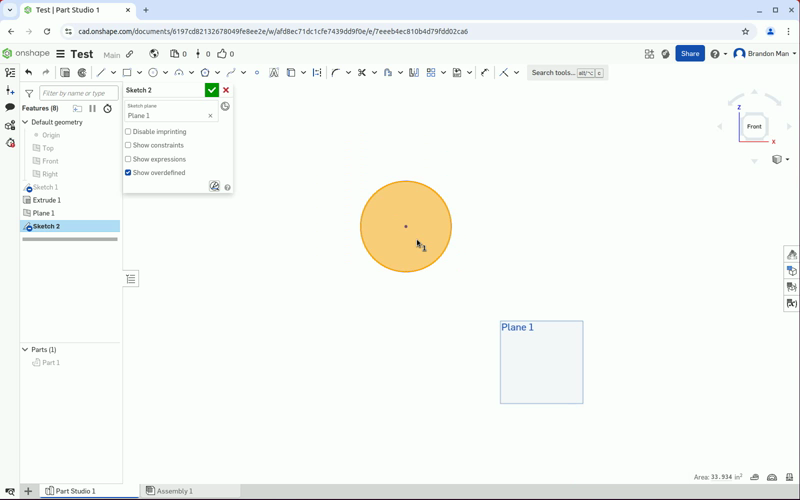
scroll(-6)
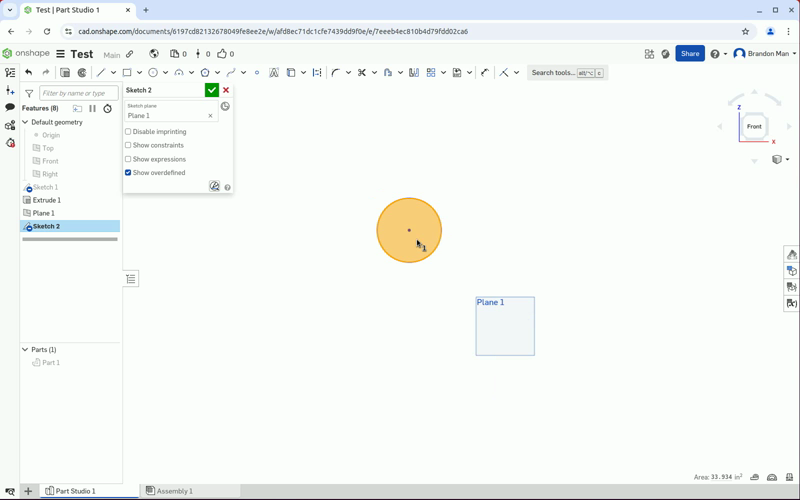
scroll(-6)
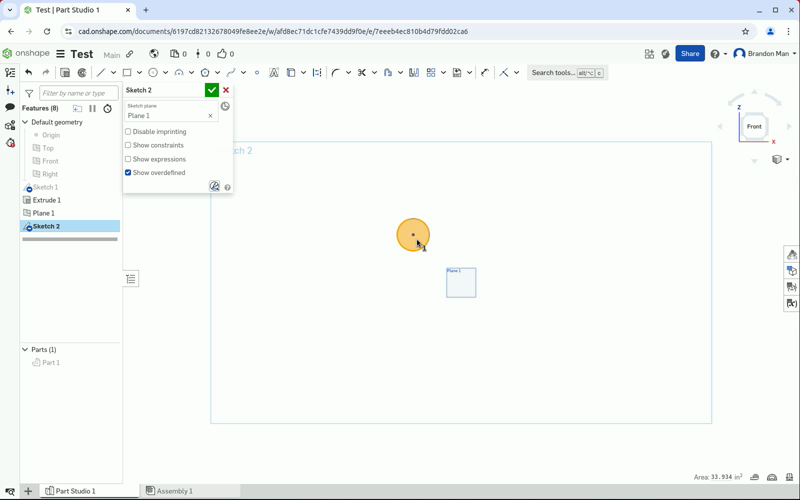
mouse_move(73, 352)
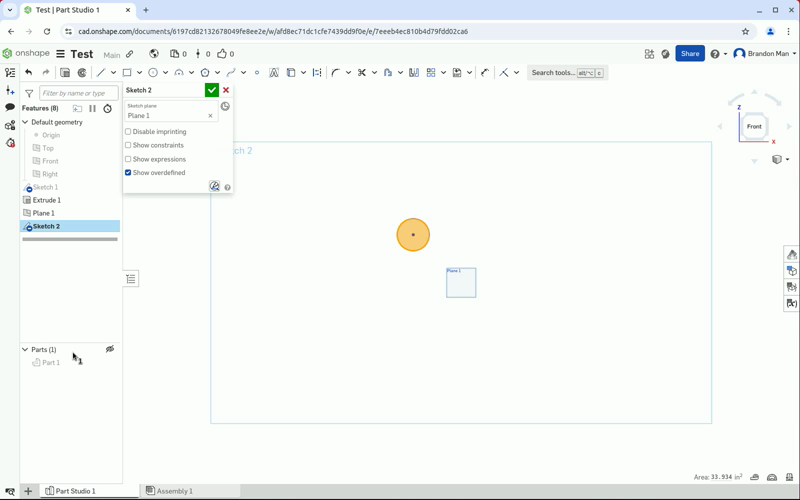
key(shift+y)
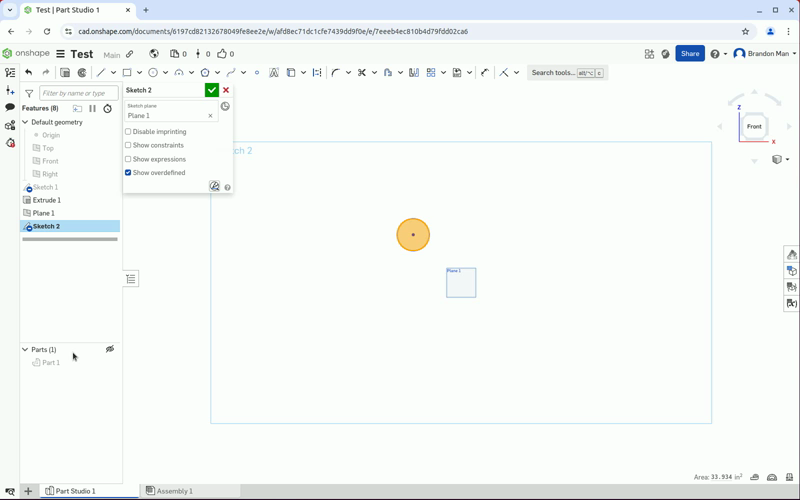
key(shift+e)
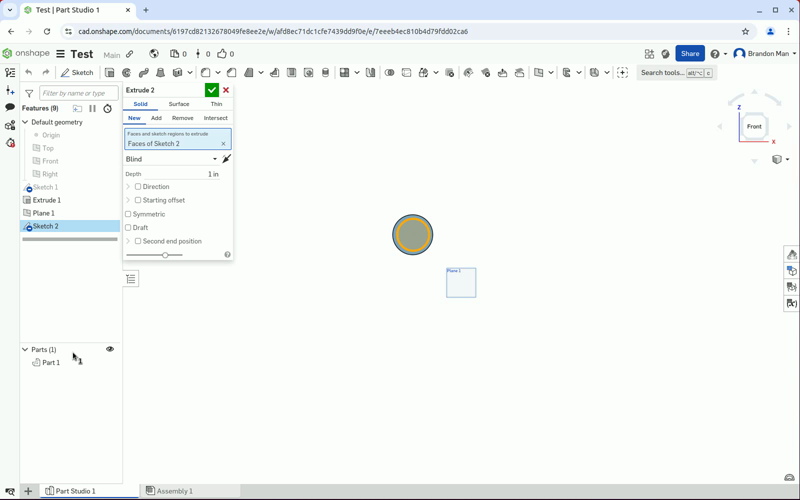
mouse_move(143, 106)
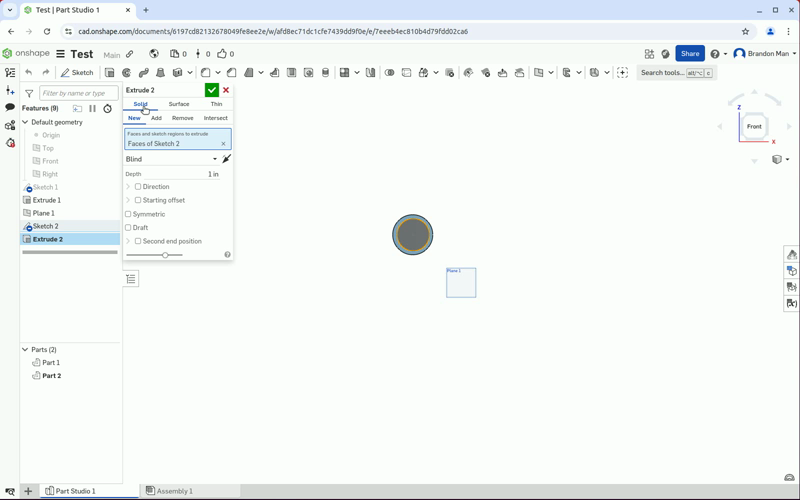
click(143, 106)
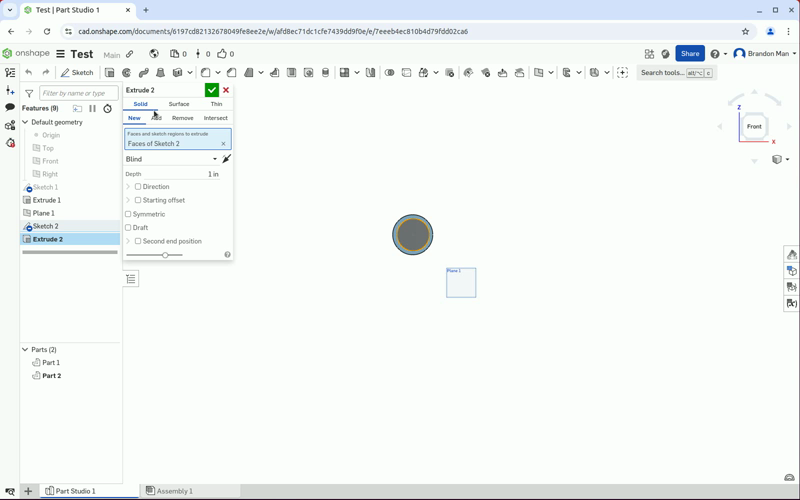
mouse_move(186, 120)
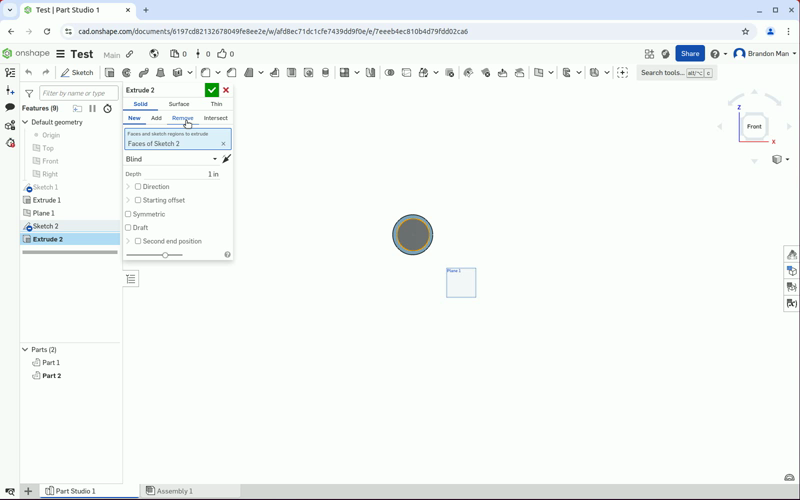
click(186, 120)
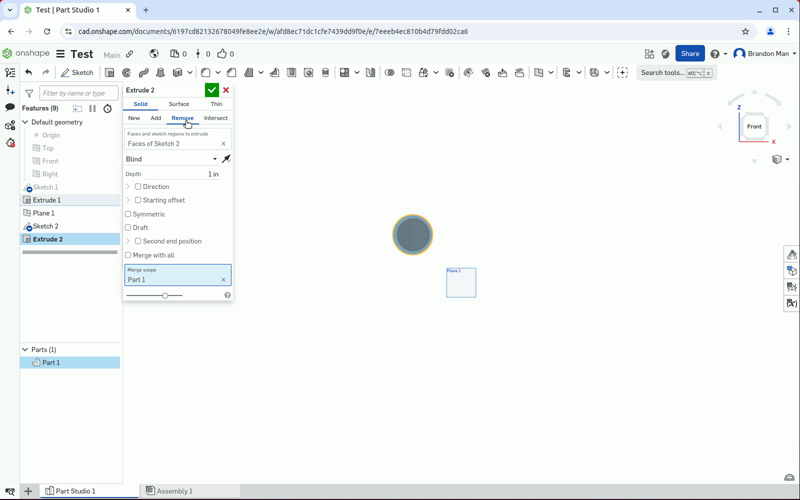
key(tab, 4)
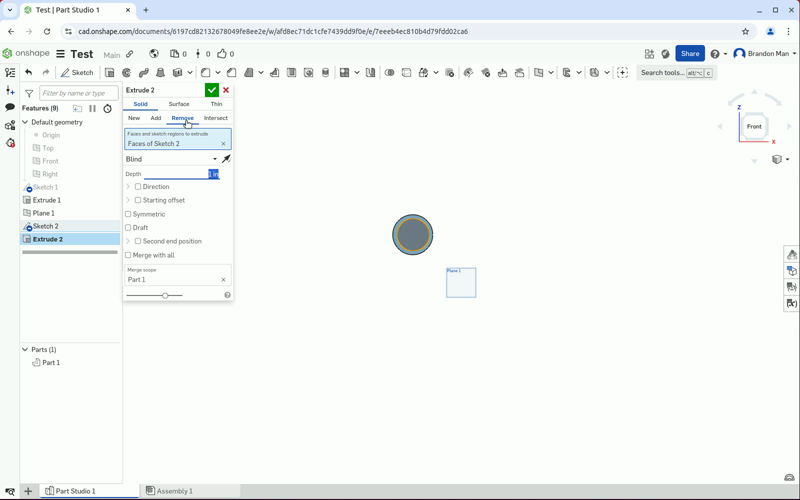
text(10.591)
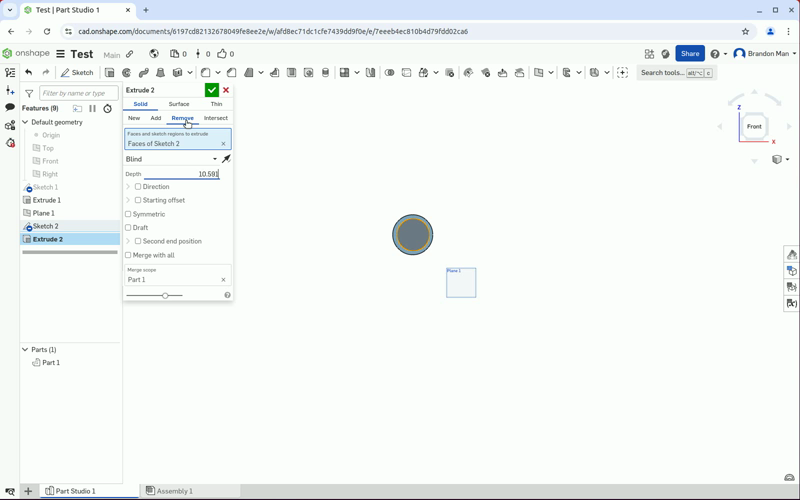
key(tab, 6)
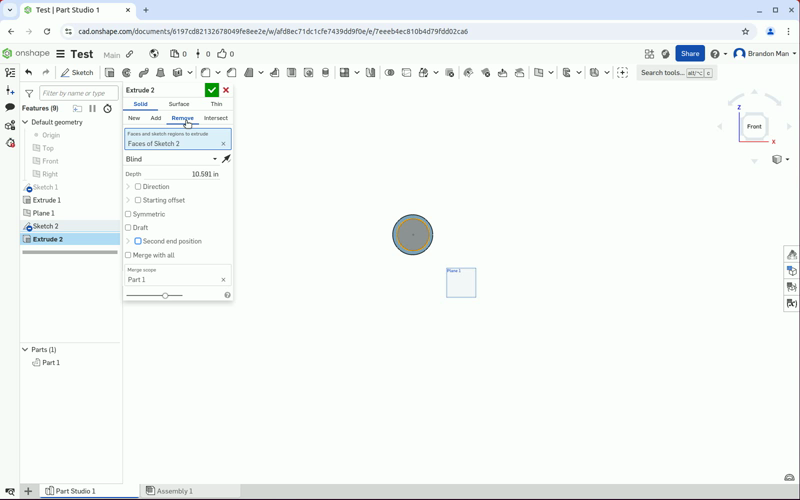
key(space)
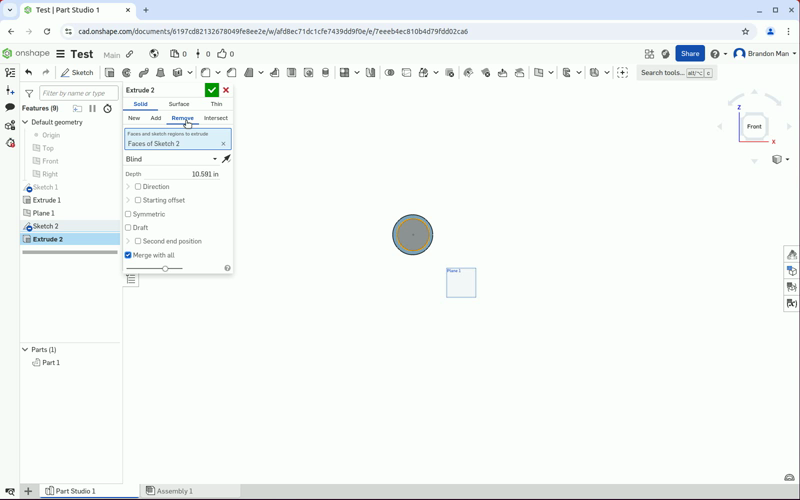
key(enter)
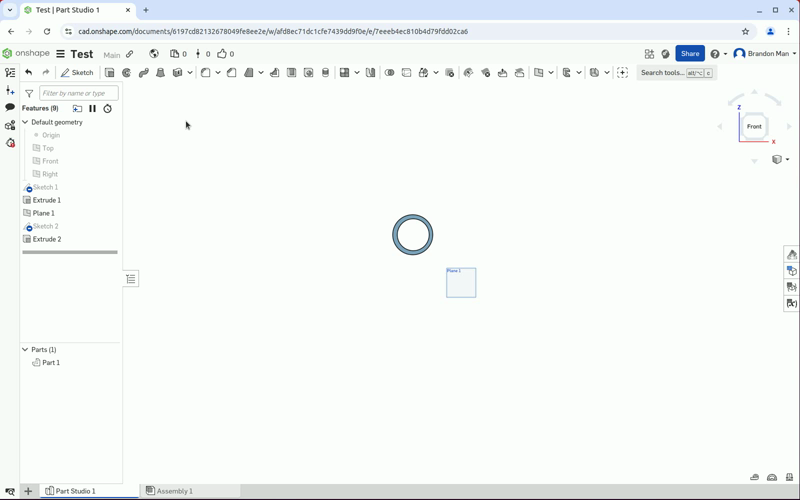
key(shift+h)
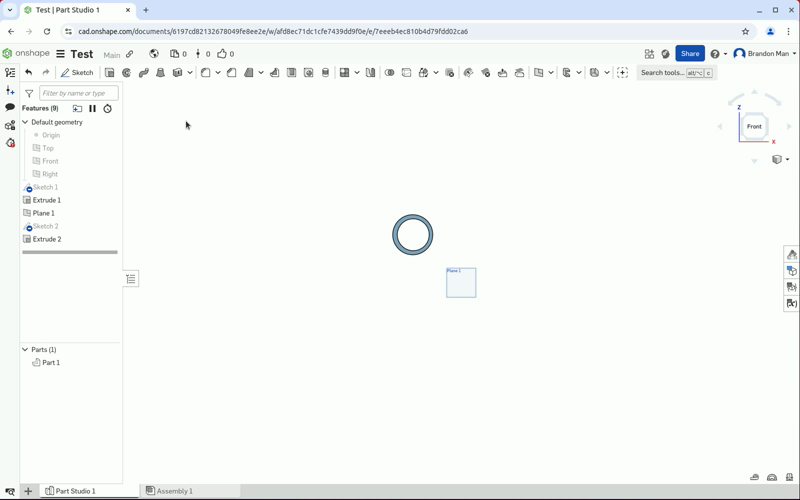
key(shift+h)
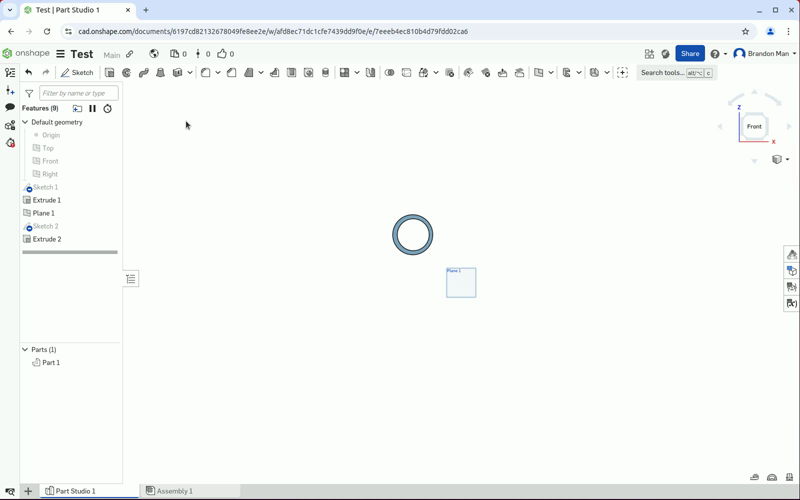
mouse_move(73, 189)
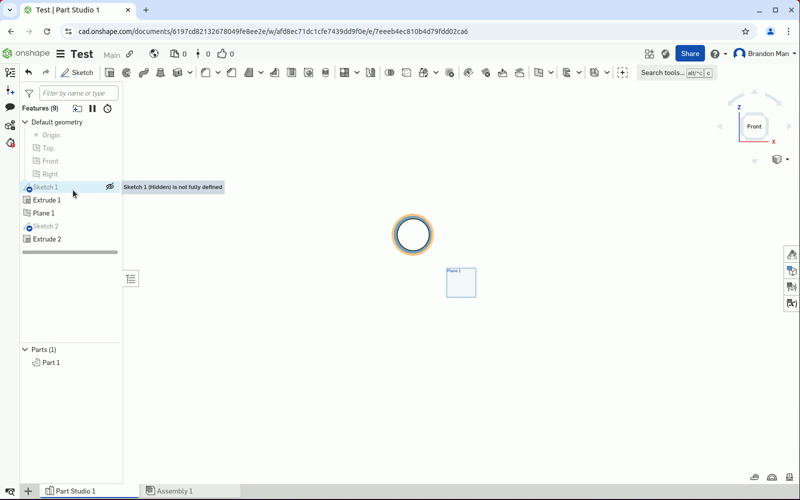
click(73, 189)
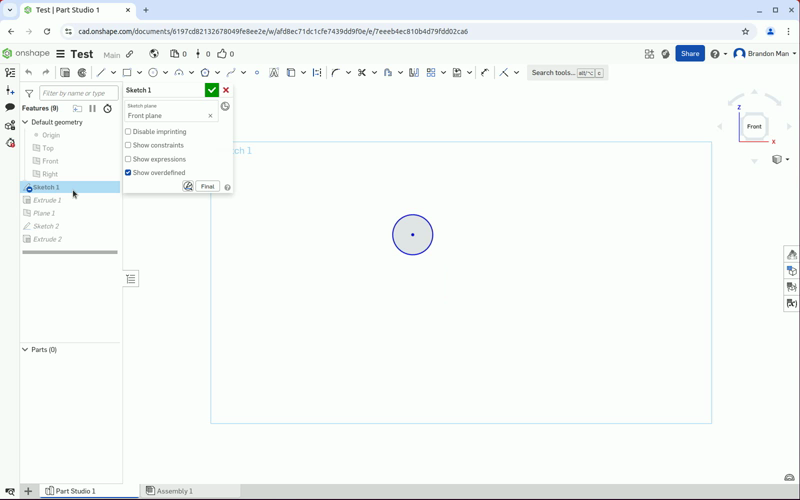
mouse_move(229, 92)
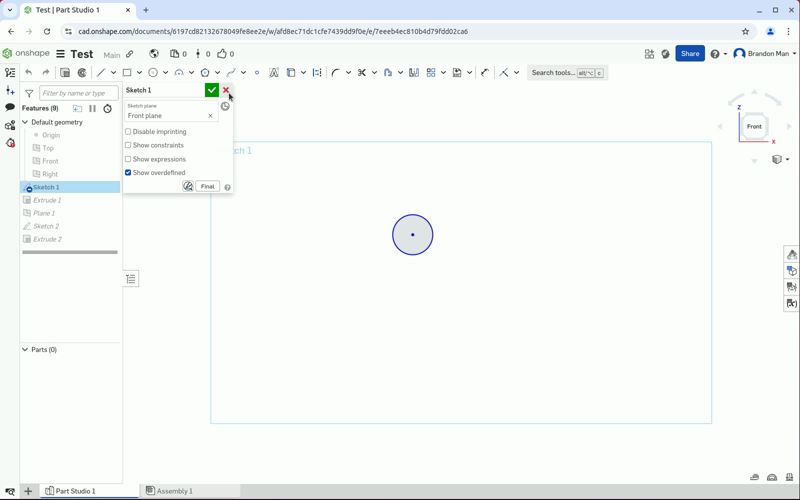
click(229, 92)
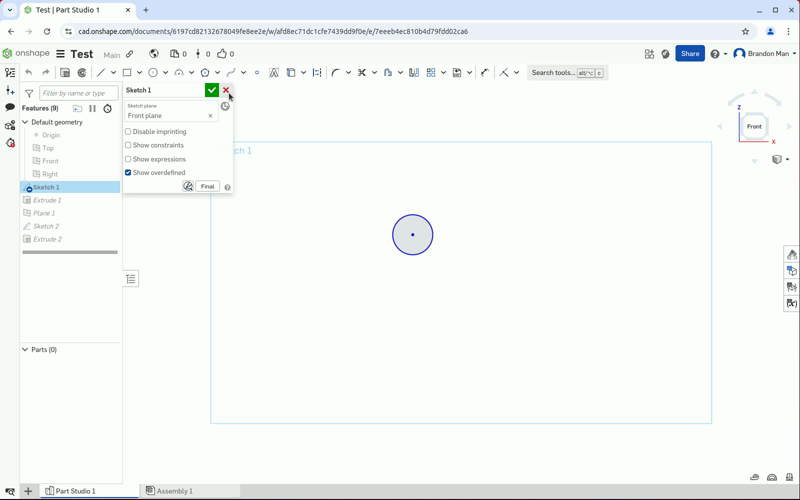
key(shift+s)
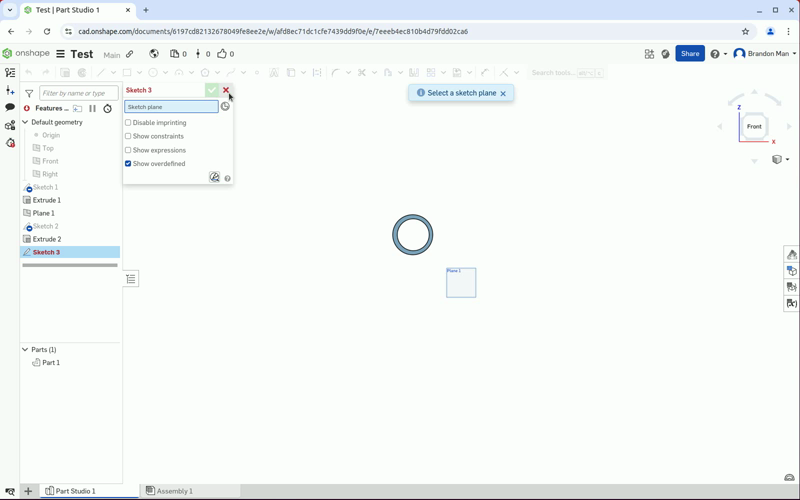
mouse_move(73, 163)
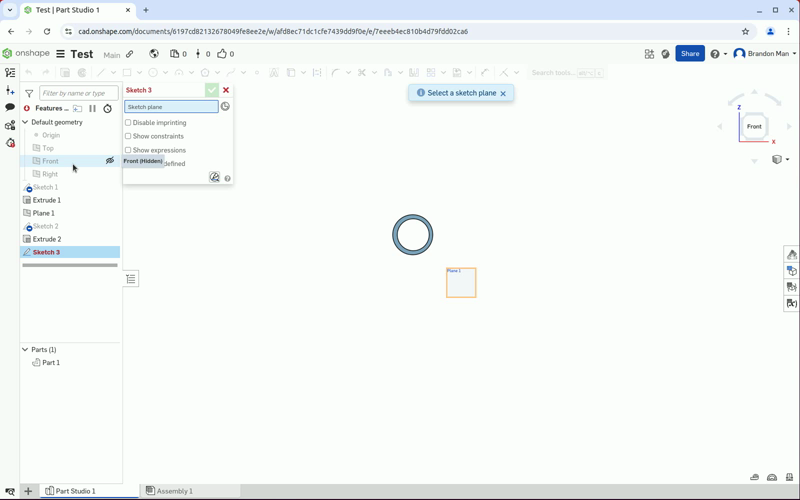
click(73, 163)
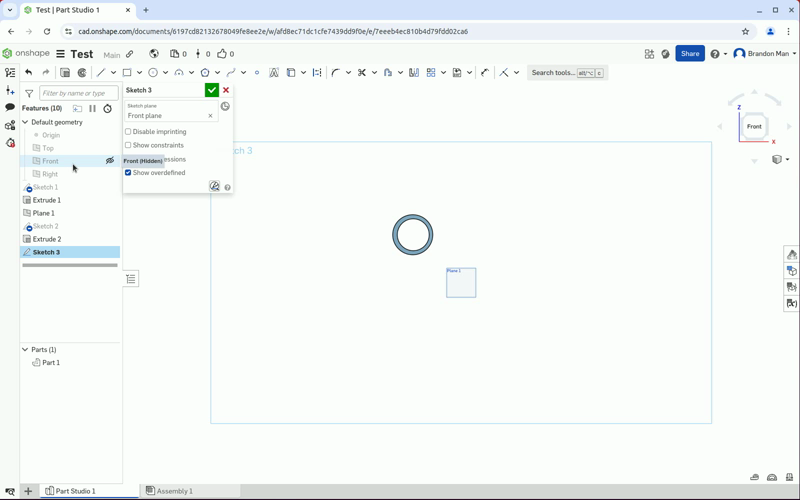
mouse_move(73, 352)
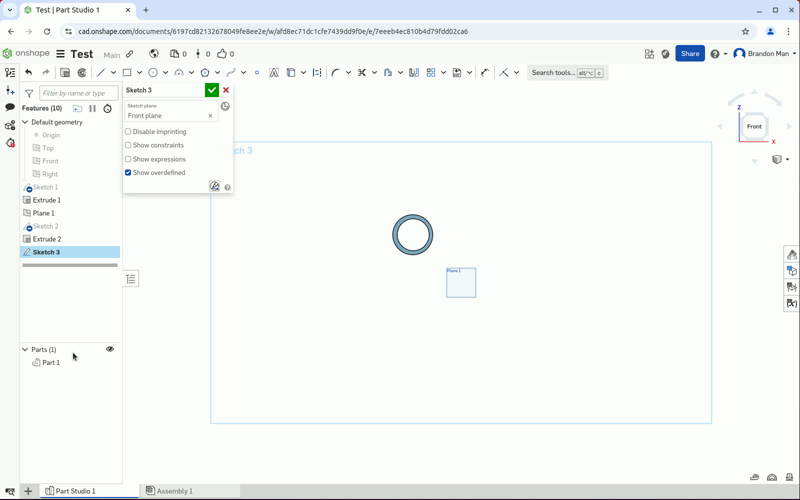
key(y)
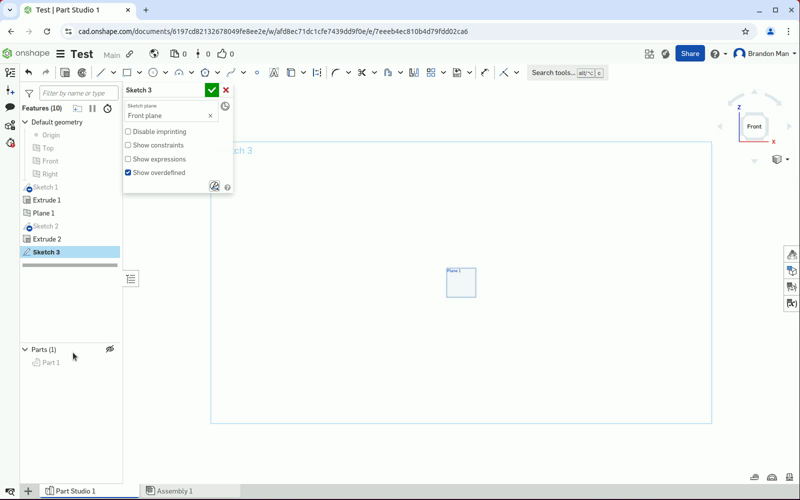
key(l)
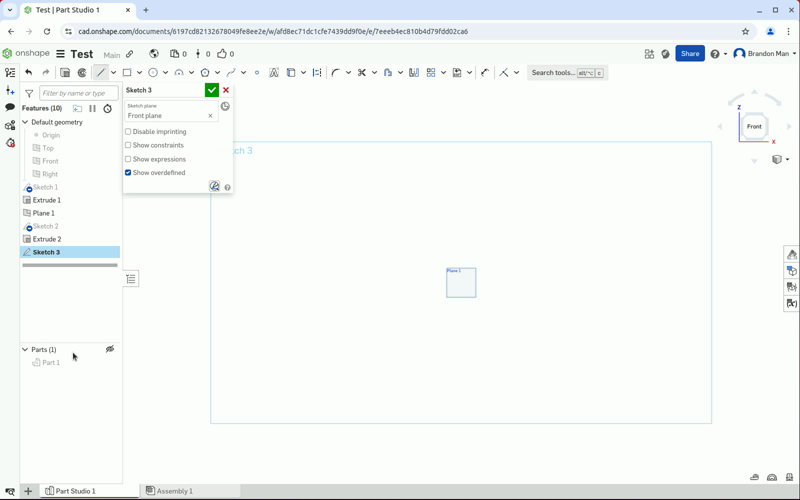
key_down(shift)
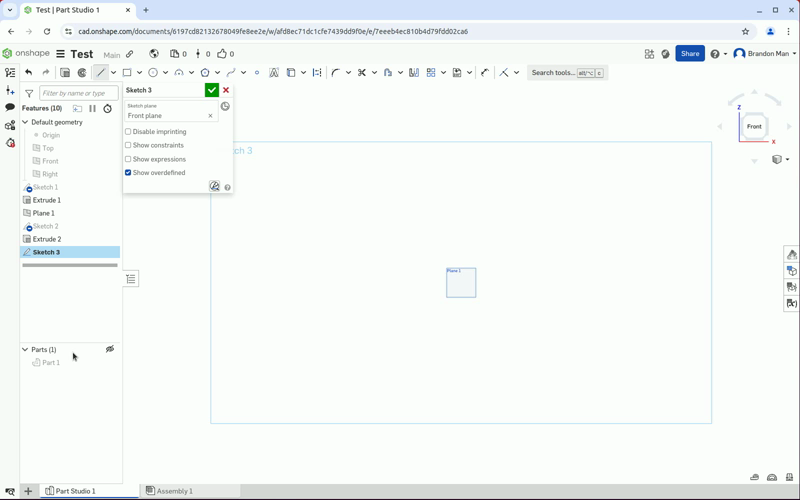
mouse_move(392, 299)
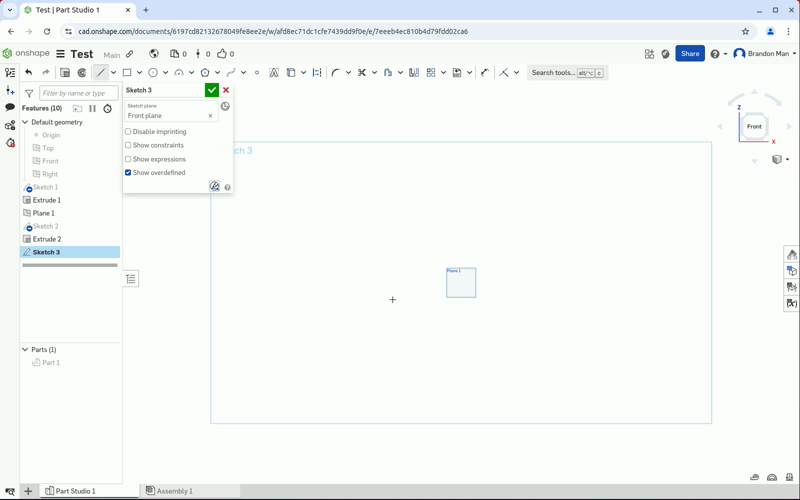
click(392, 299)
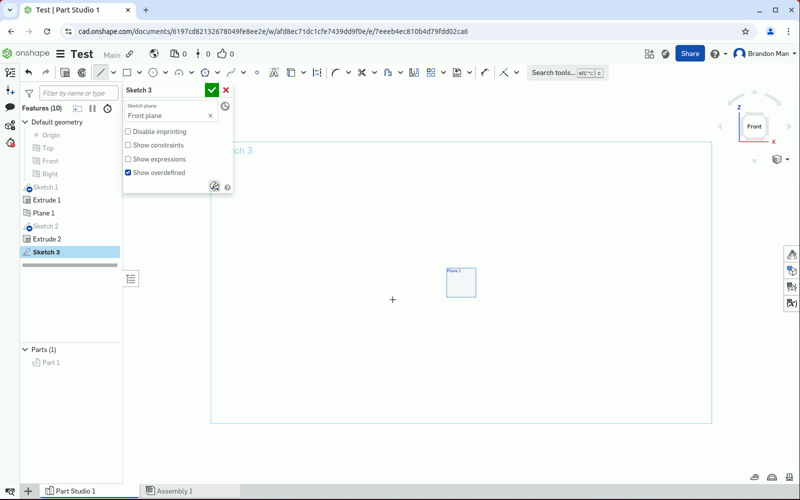
key_up(shift)
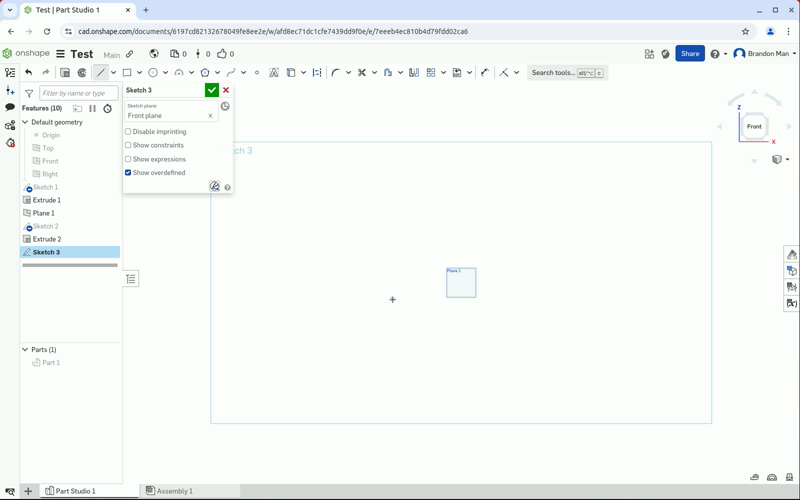
key_down(shift)
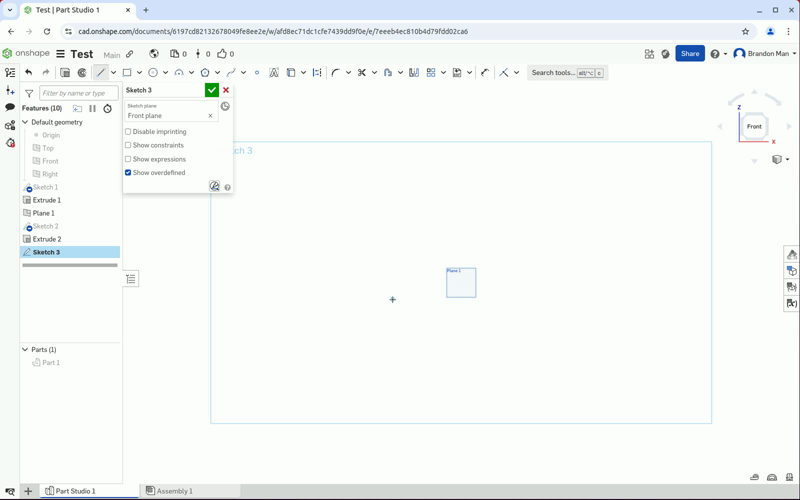
mouse_move(422, 299)
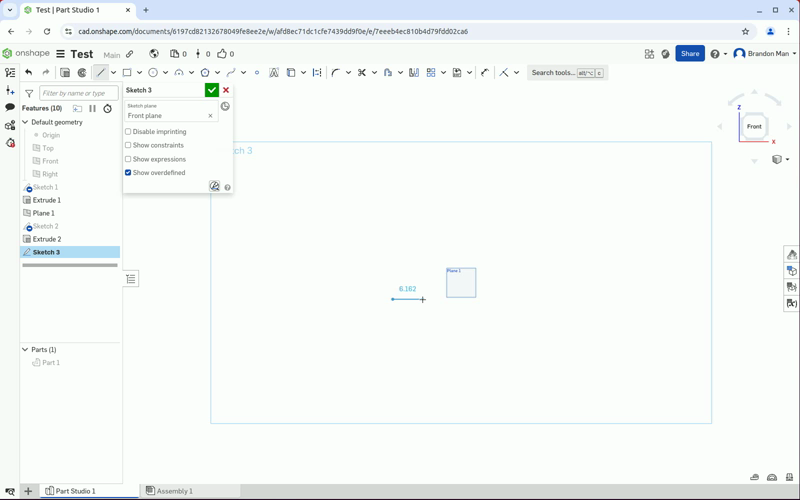
mouse_move(433, 299)
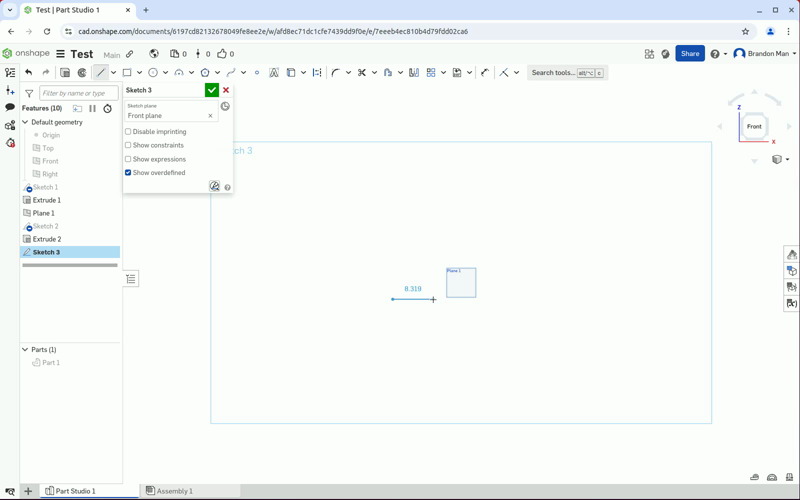
click(433, 299)
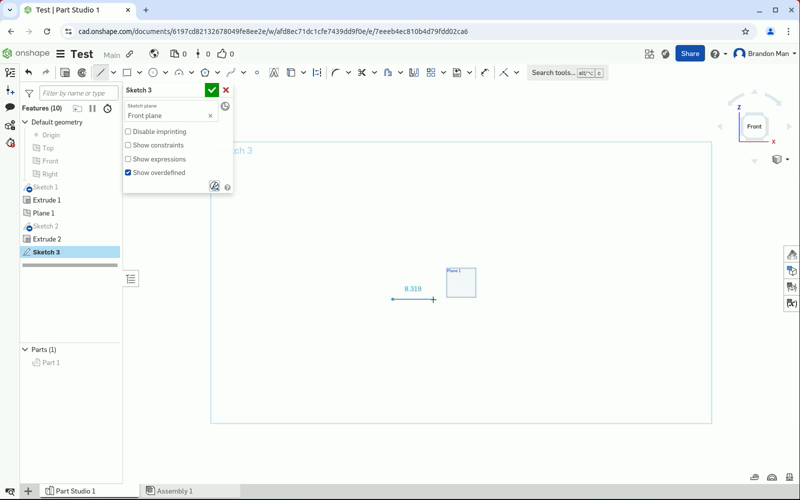
key_up(shift)
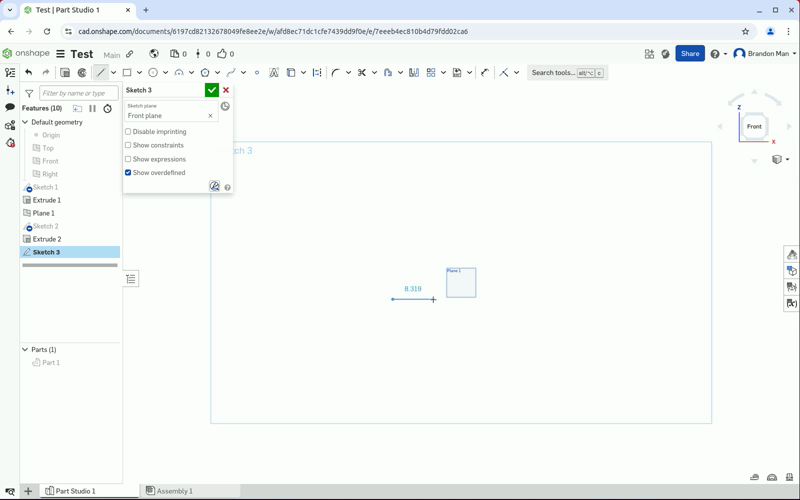
key_down(shift)
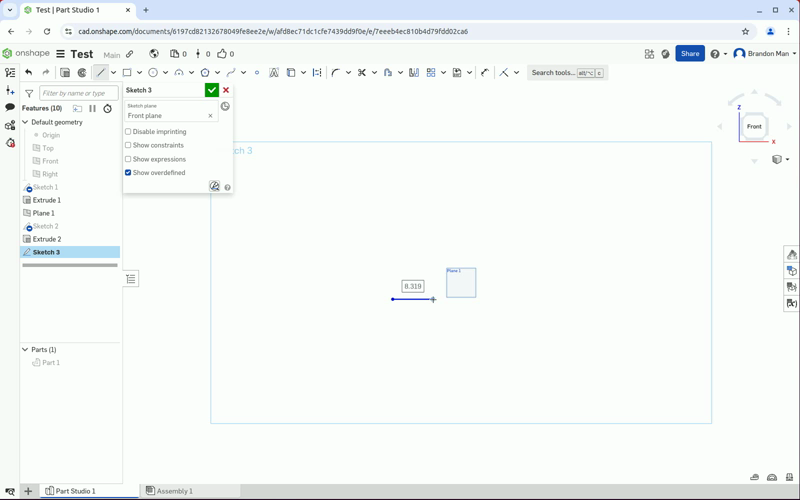
mouse_move(433, 170)
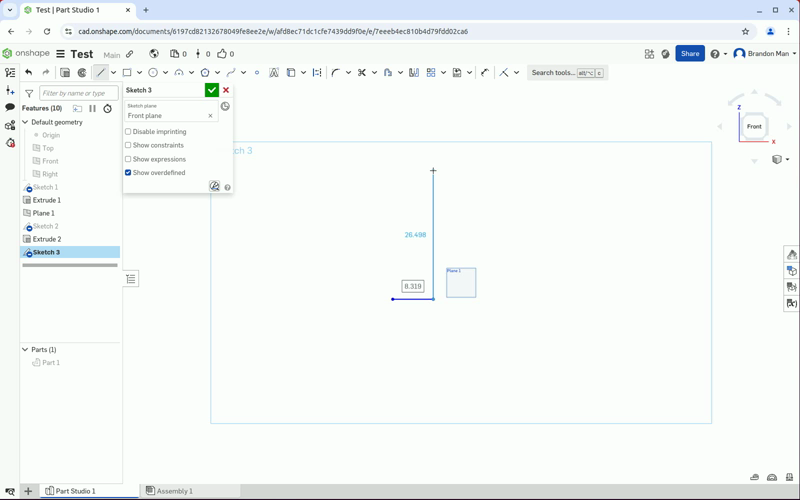
click(433, 170)
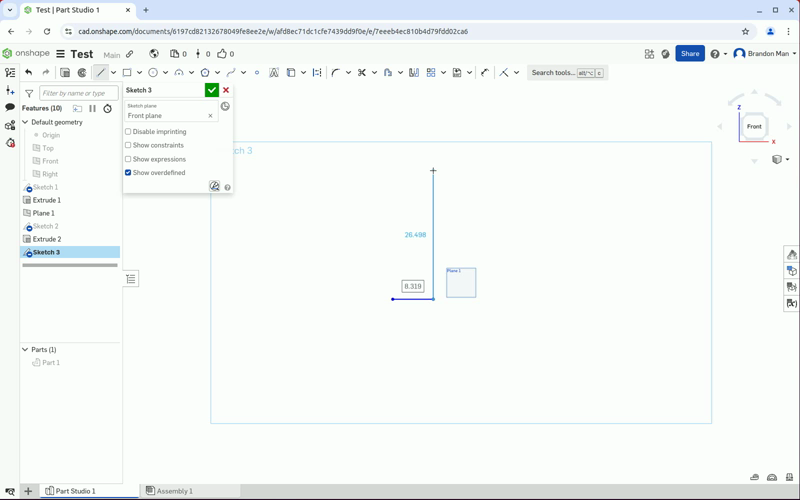
key_up(shift)
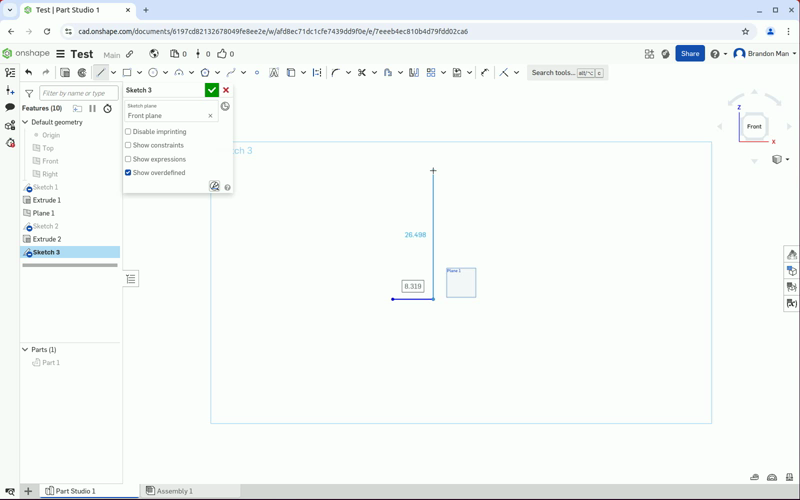
key_down(shift)
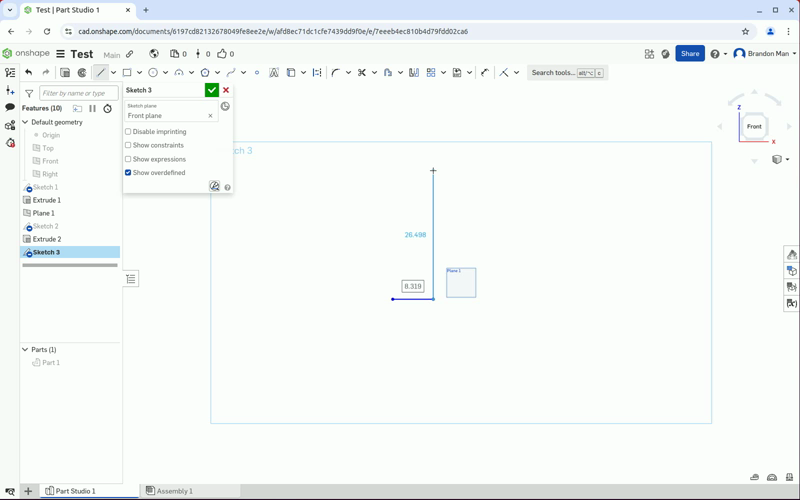
mouse_move(463, 170)
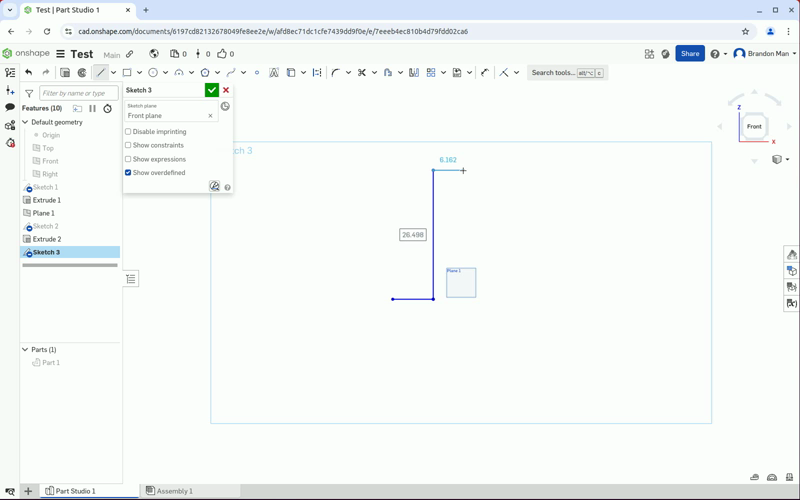
mouse_move(392, 170)
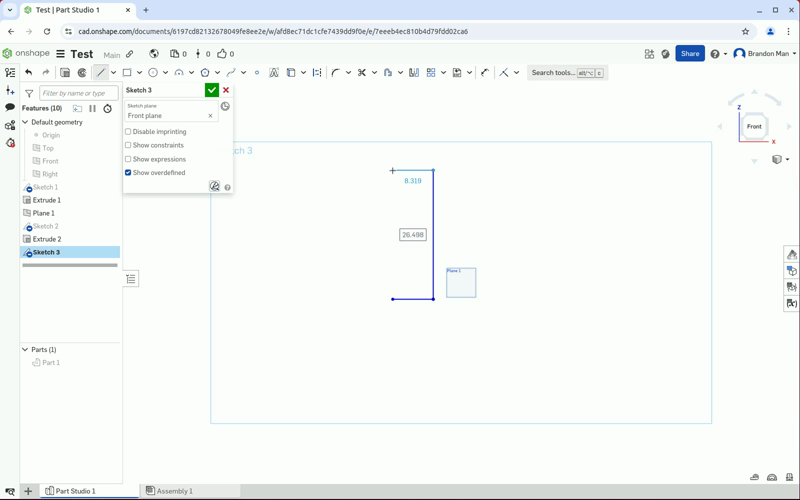
click(392, 170)
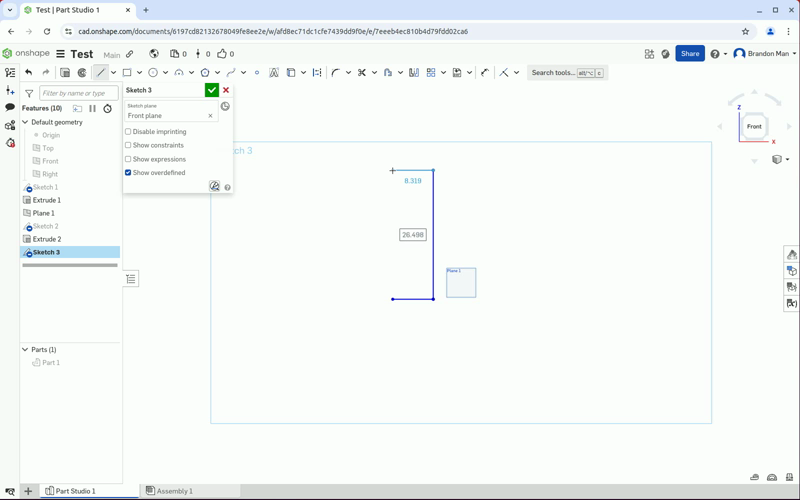
key_up(shift)
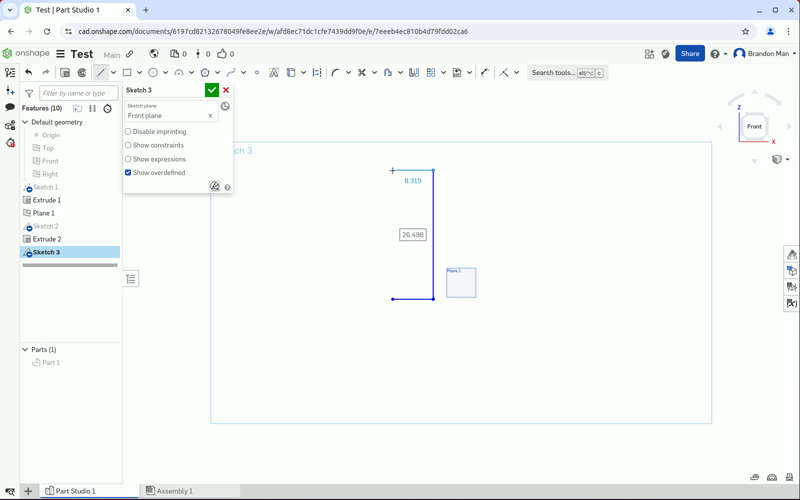
key_down(shift)
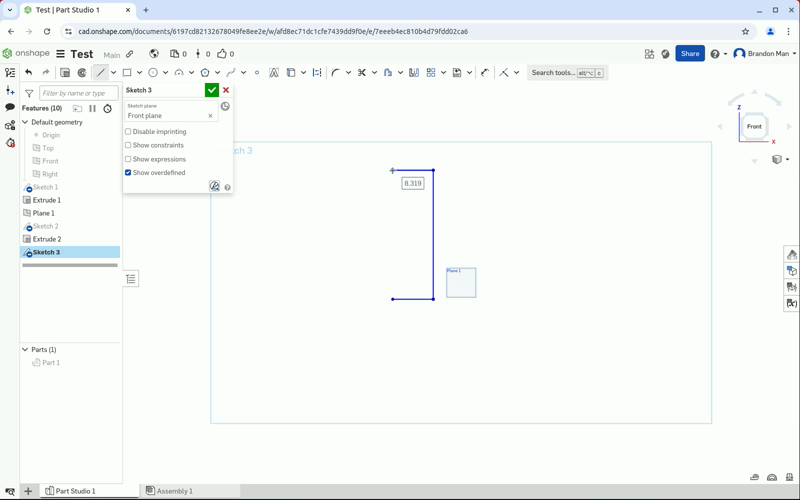
mouse_move(392, 299)
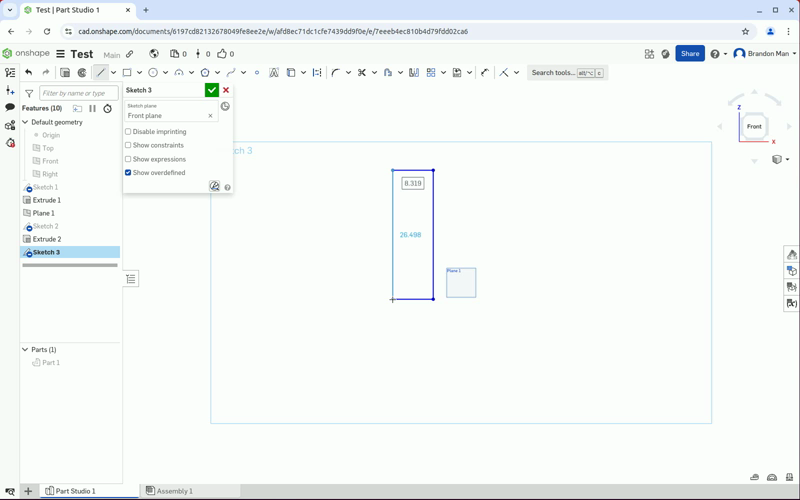
key_up(shift)
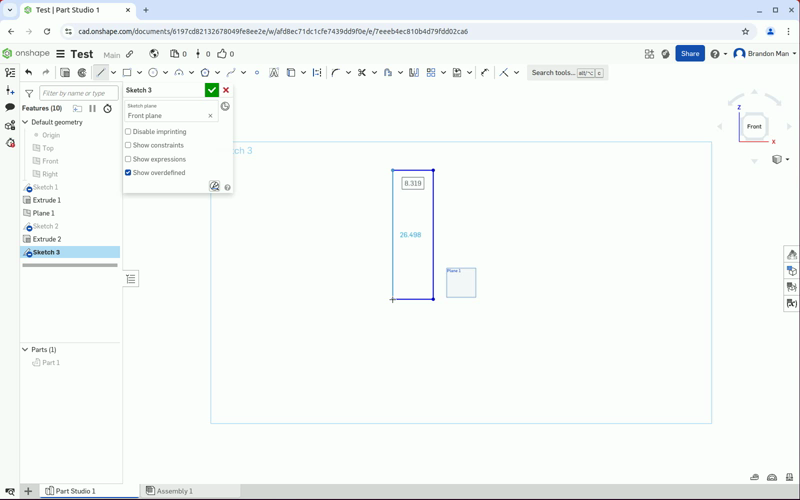
click(392, 299)
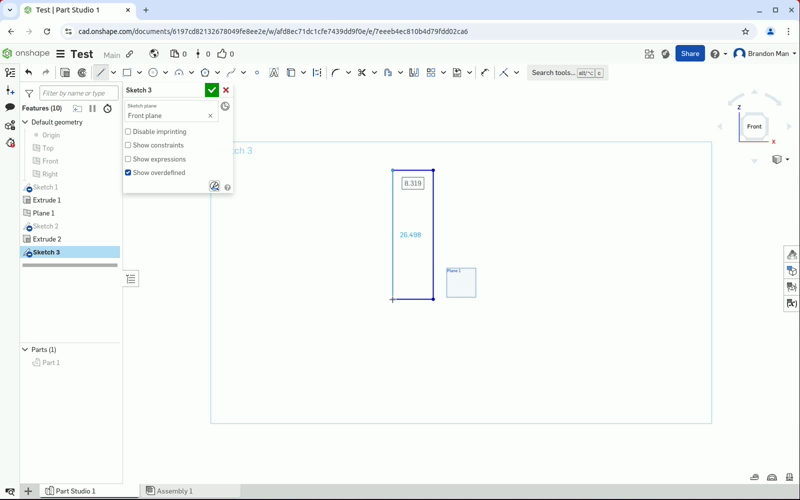
key(esc)
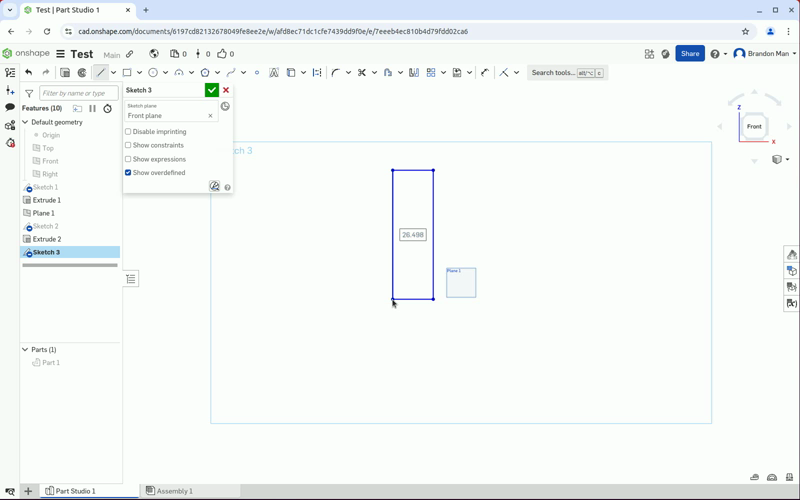
mouse_move(415, 198)
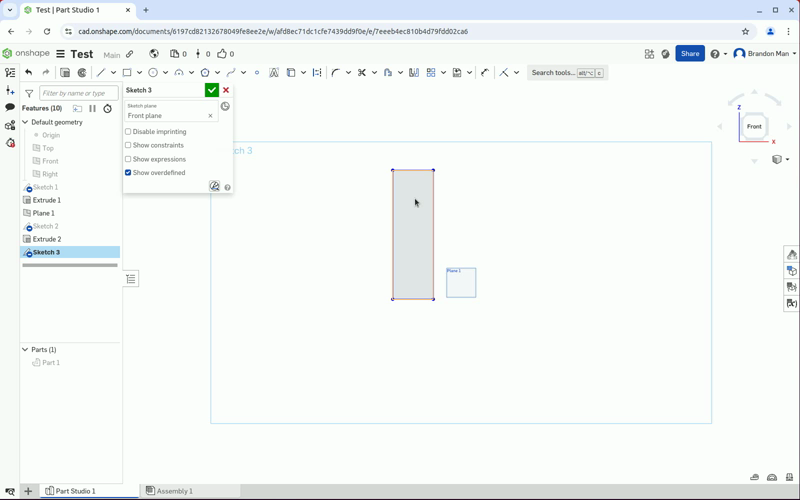
click(415, 198)
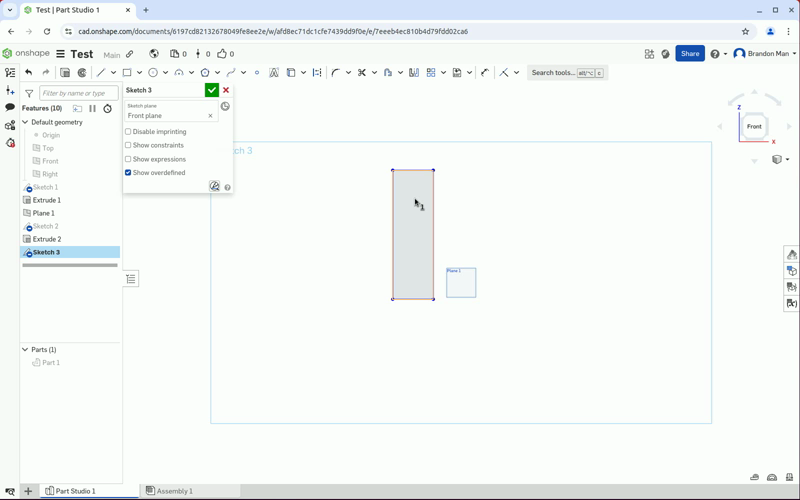
mouse_move(73, 352)
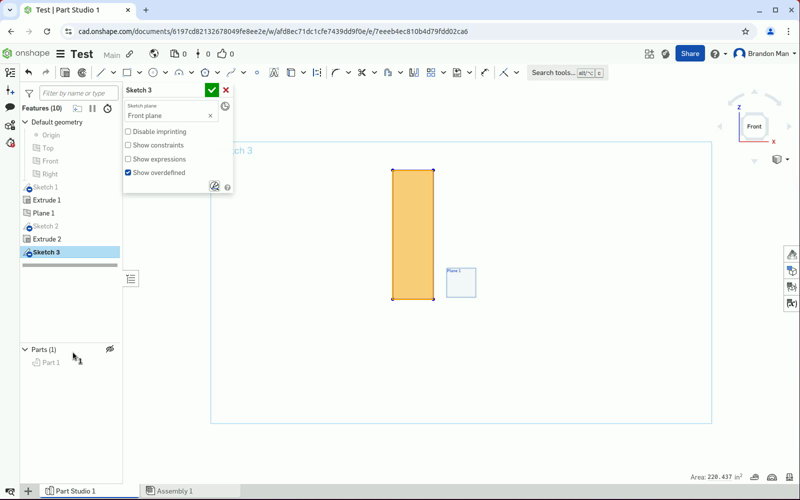
key(shift+y)
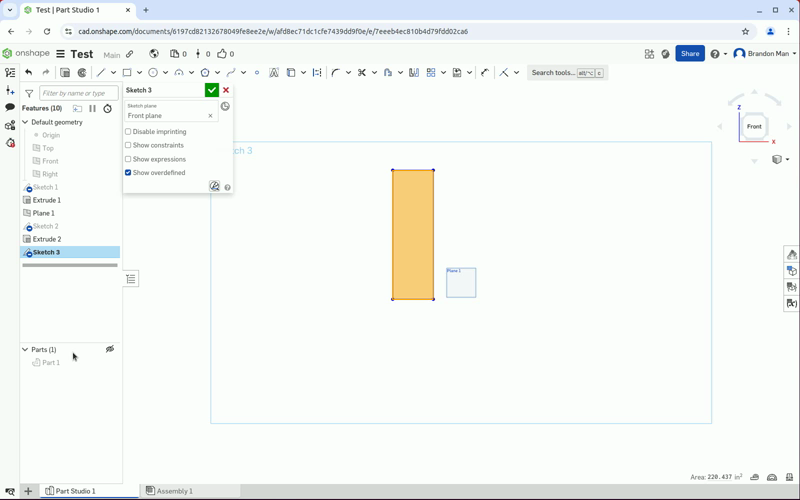
key(shift+e)
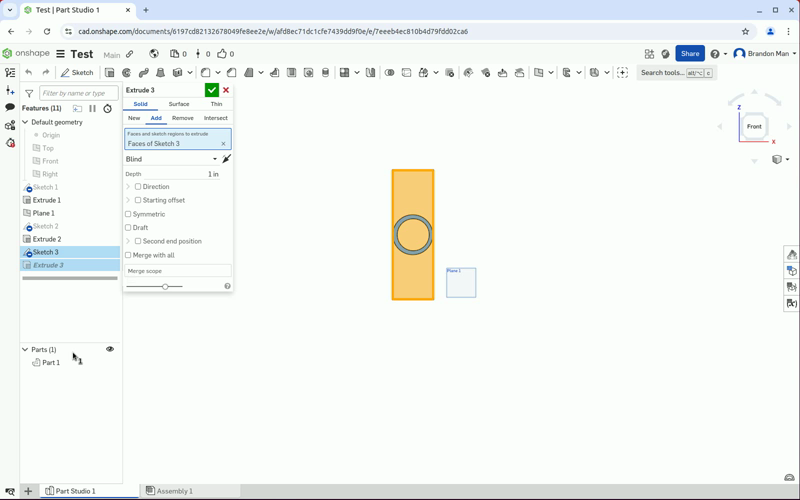
mouse_move(143, 106)
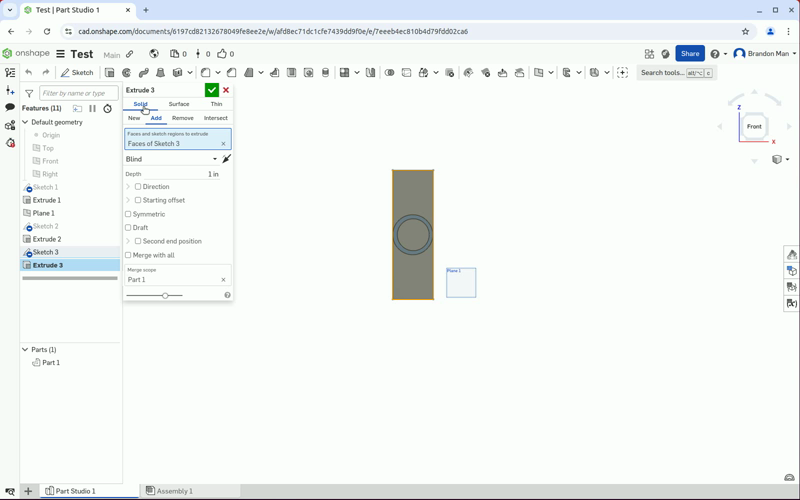
click(143, 106)
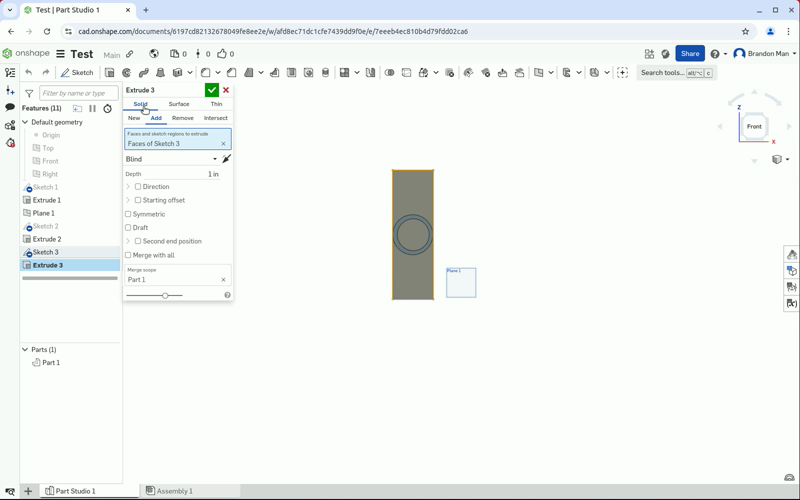
mouse_move(137, 120)
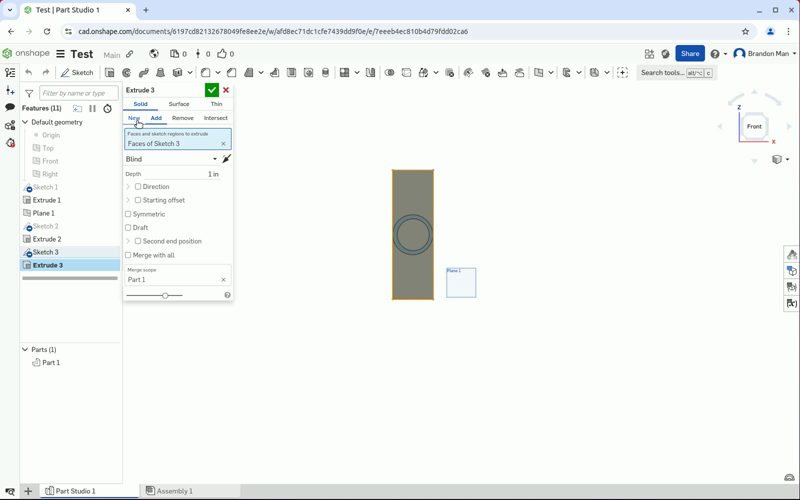
click(137, 120)
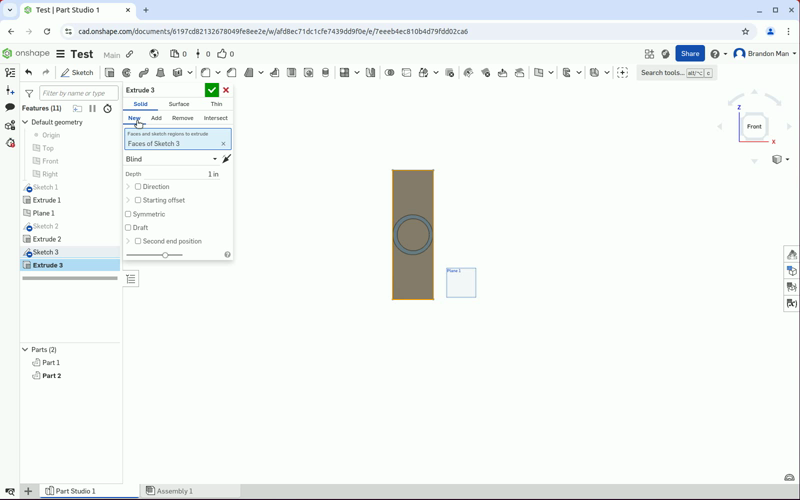
key(tab, 4)
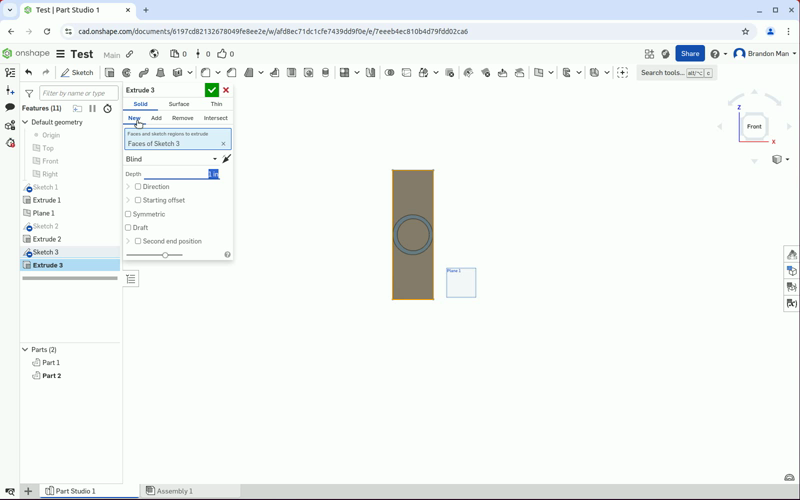
text(-4.814)
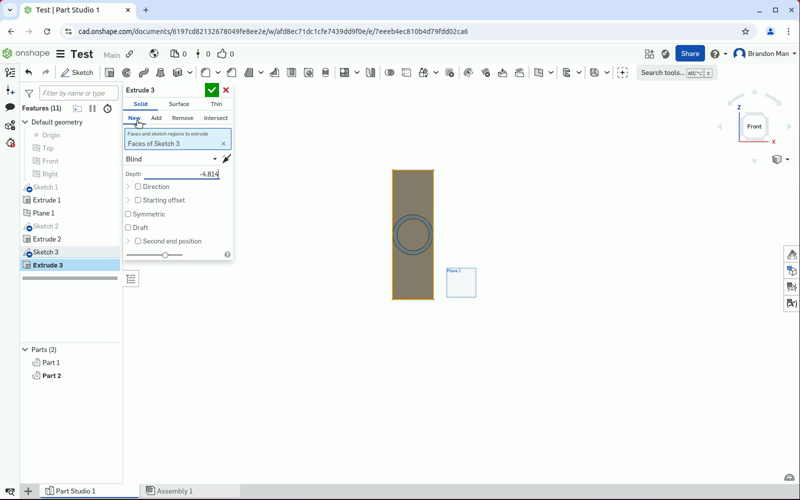
key(enter)
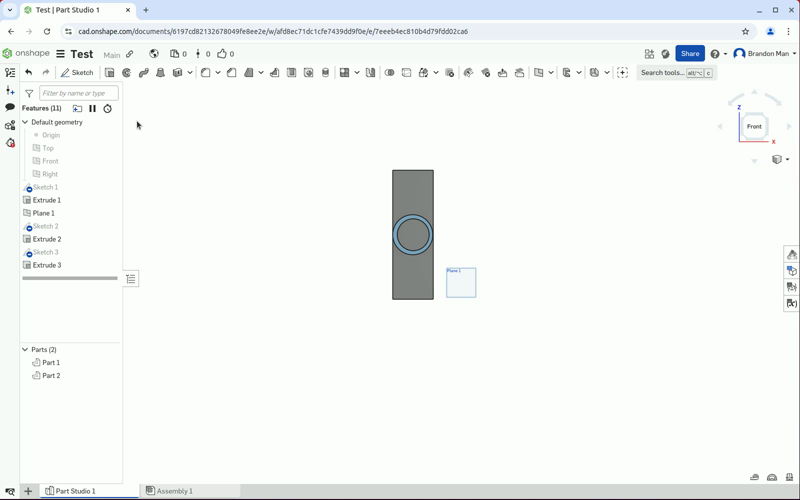
key(shift+h)
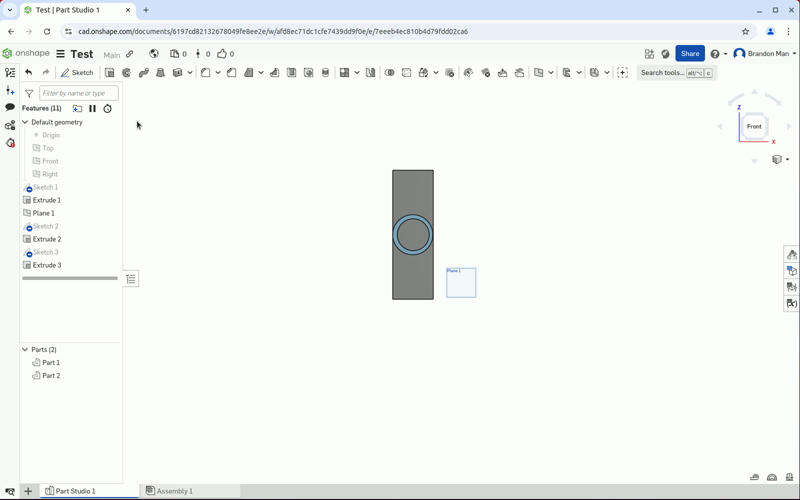
key(shift+h)
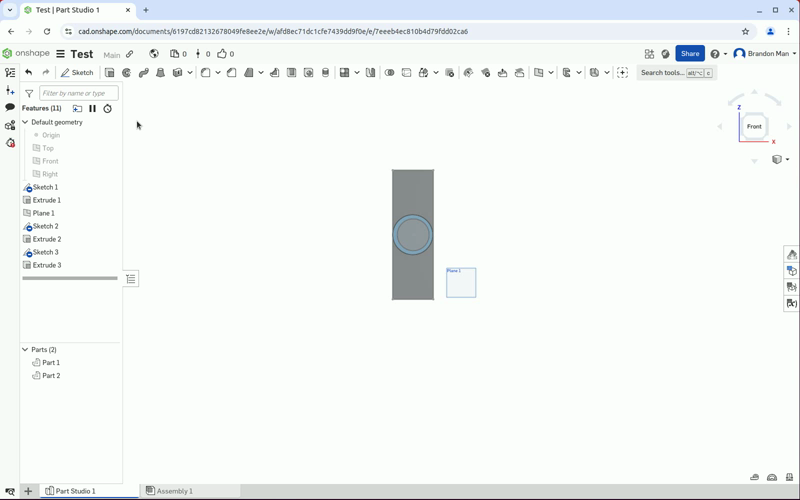
key(shift+7)
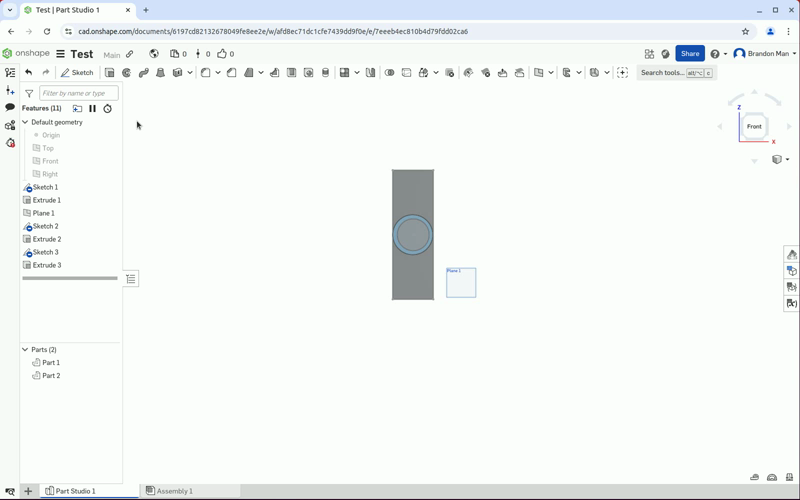
key(left, 2)
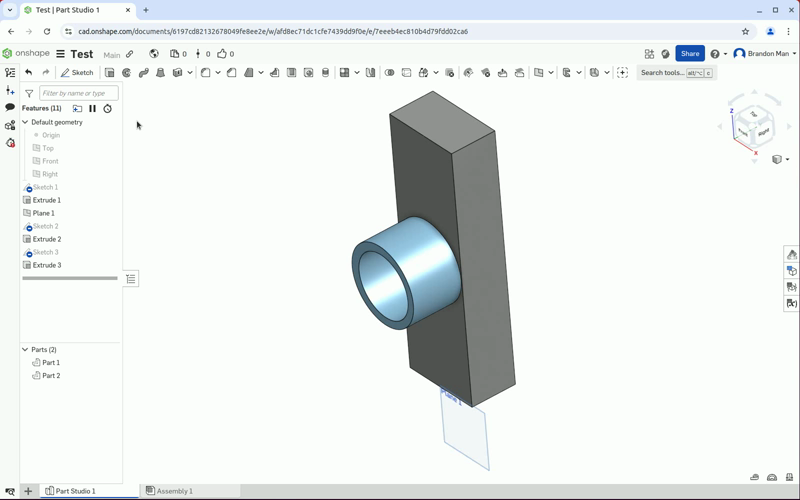
key(down, 2)
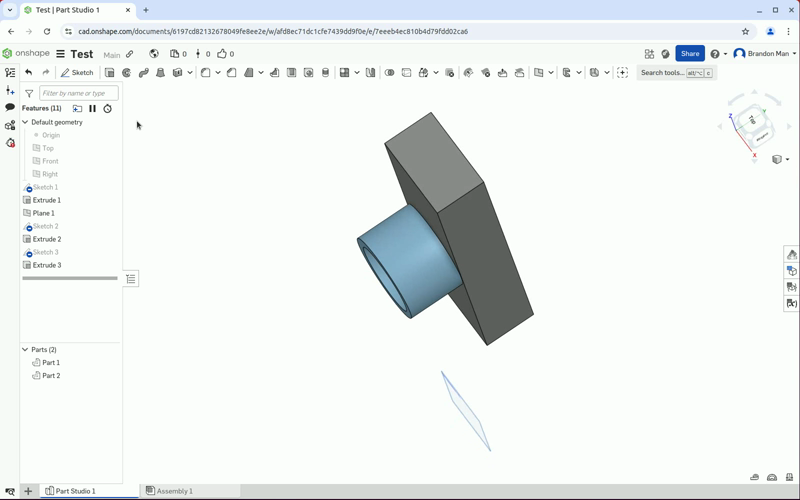
key(up, 2)
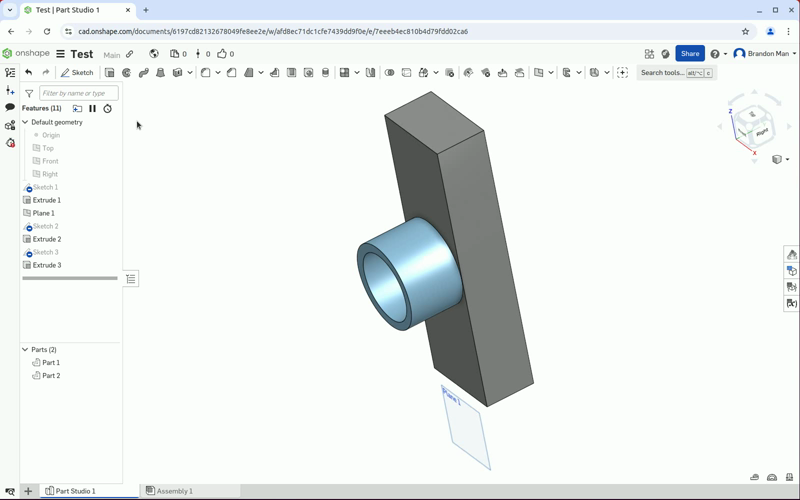
key(right, 2)
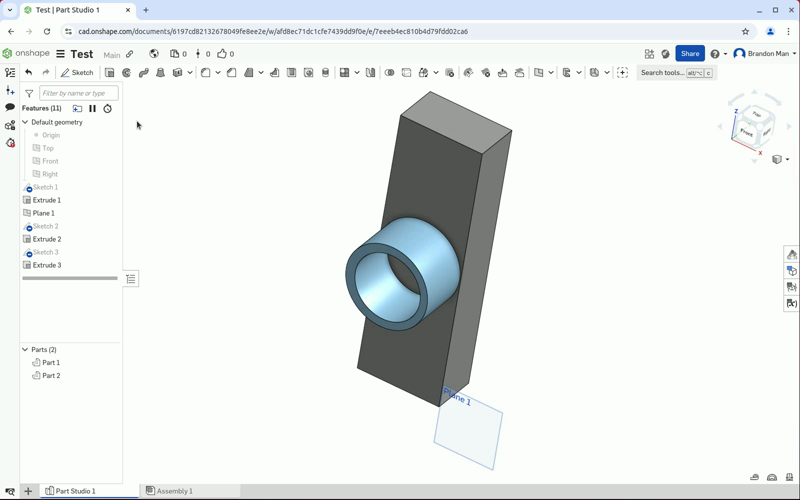
mouse_move(73, 189)
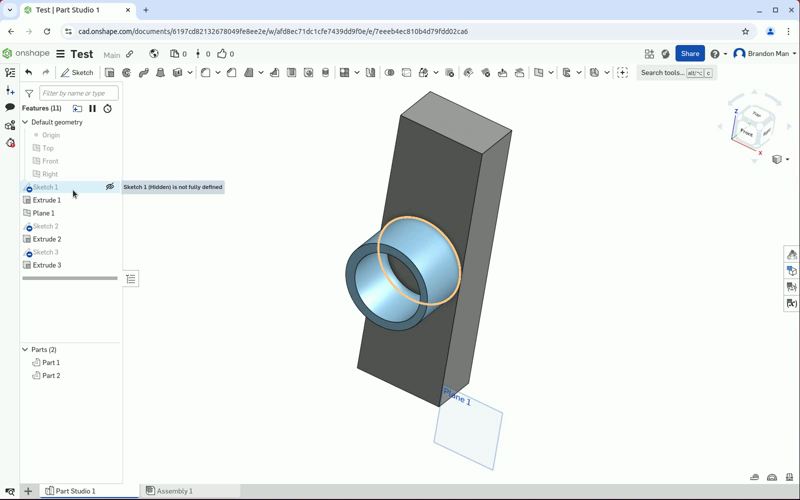
click(73, 189)